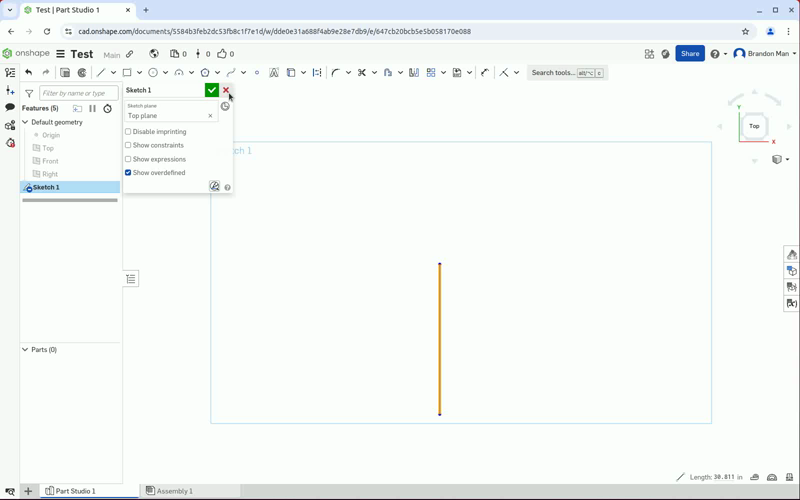
key(shift+h)
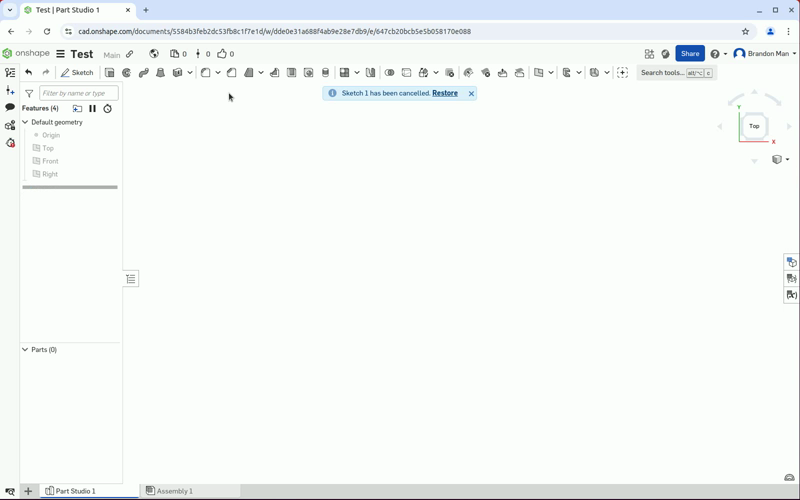
mouse_move(73, 352)
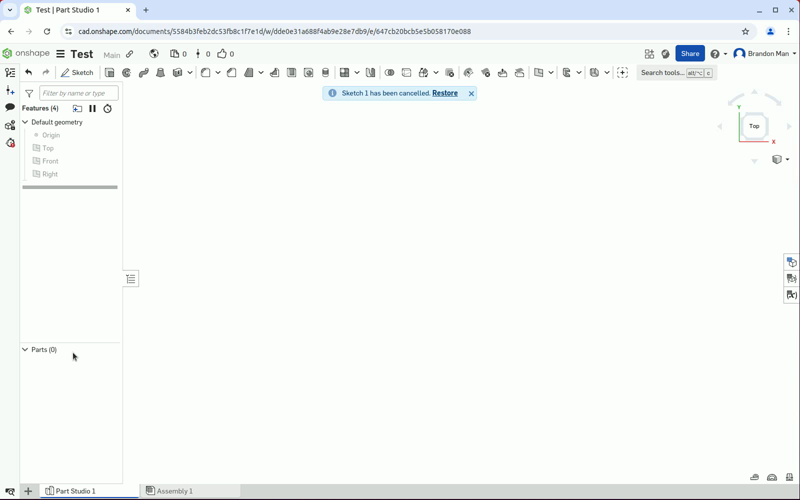
key(y)
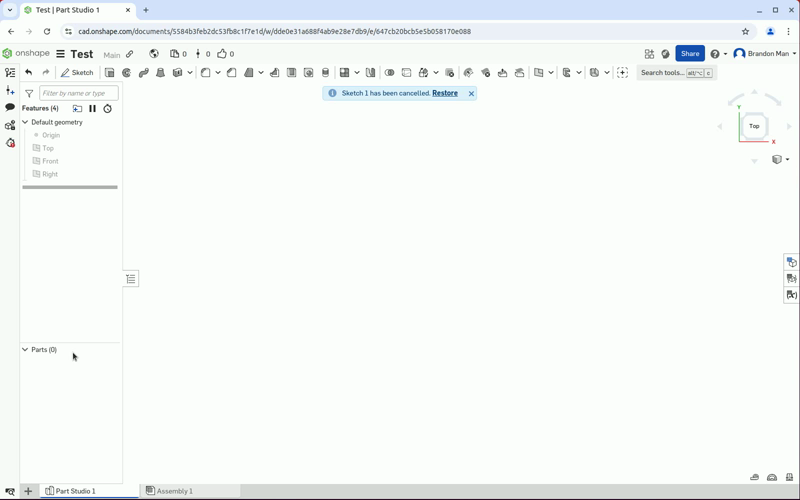
key(shift+p)
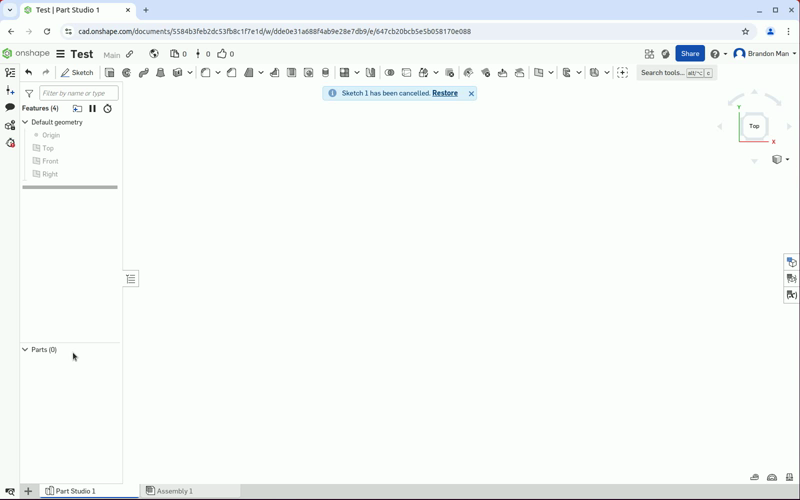
key(space)
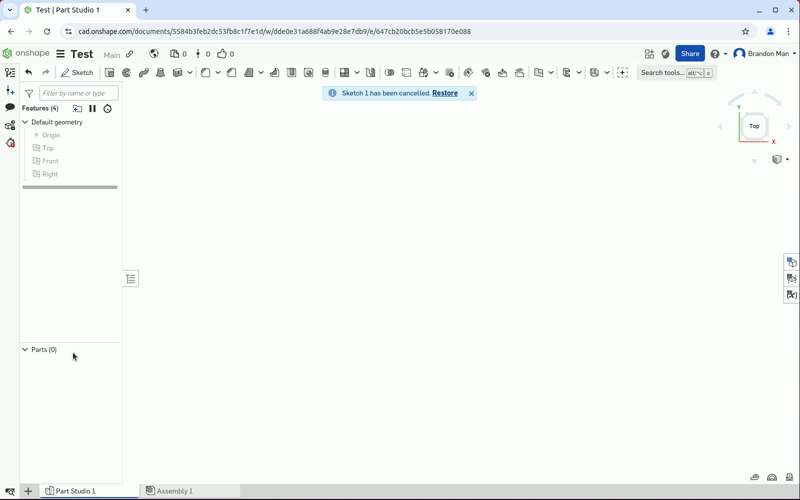
key_down(shift)
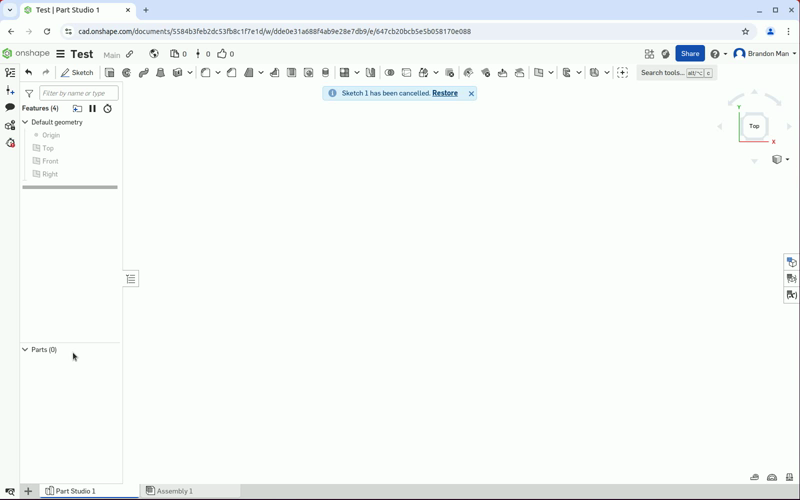
key(up)
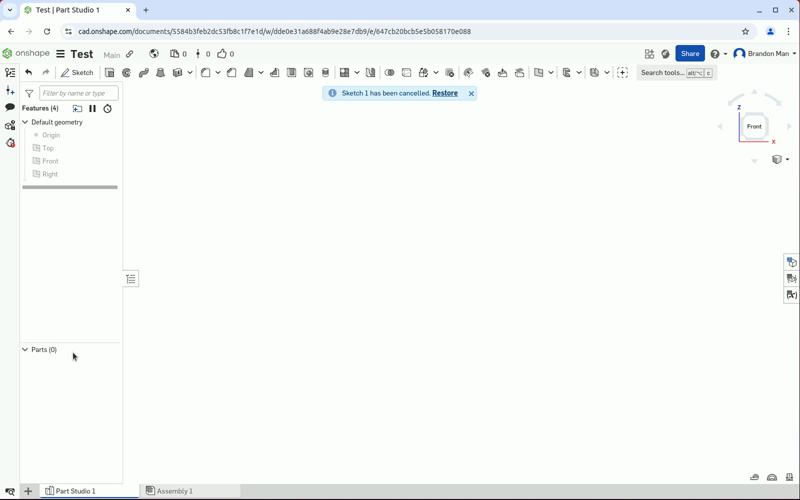
key_up(shift)
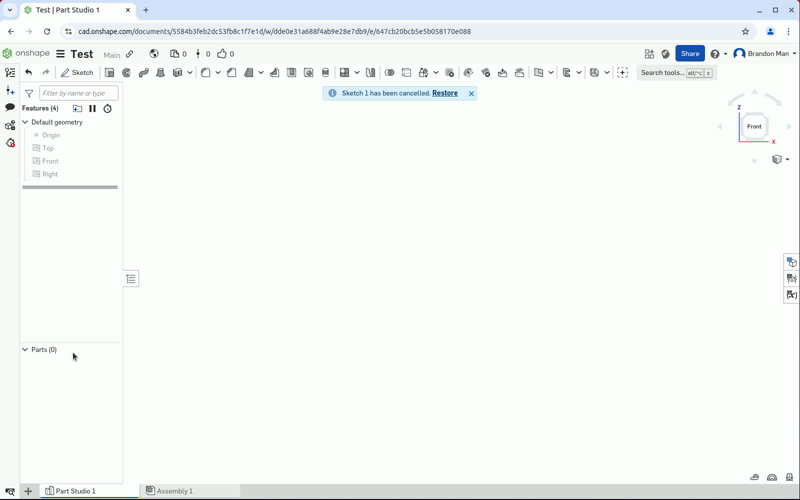
mouse_move(73, 352)
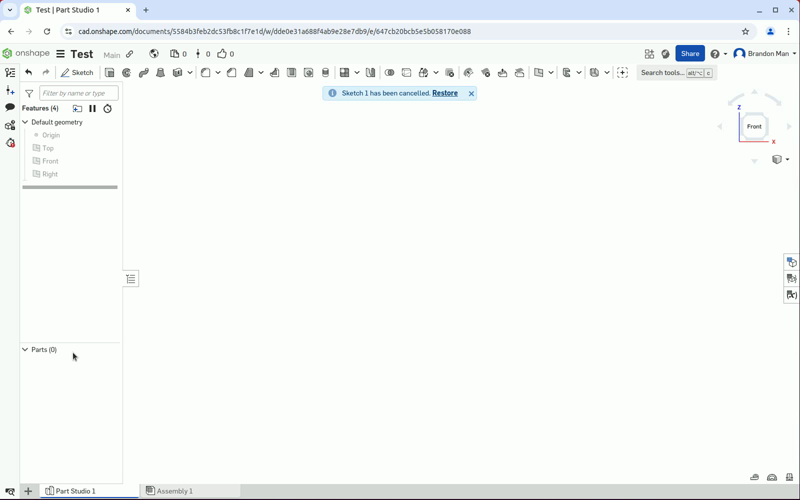
key(shift+y)
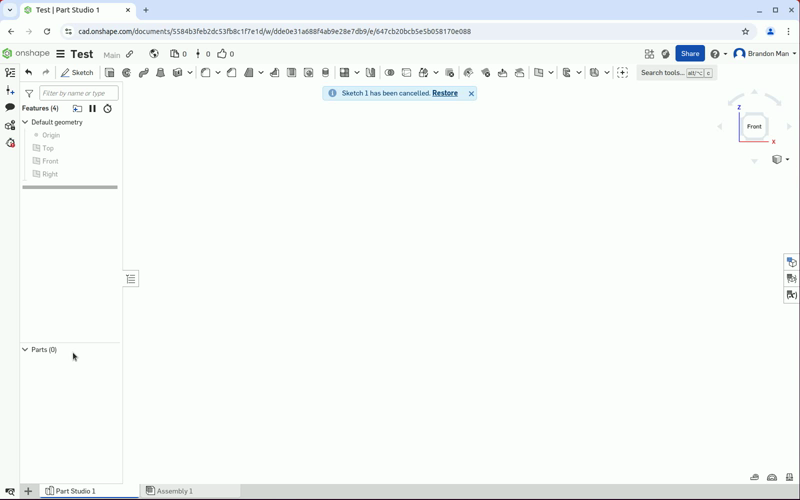
key(shift+s)
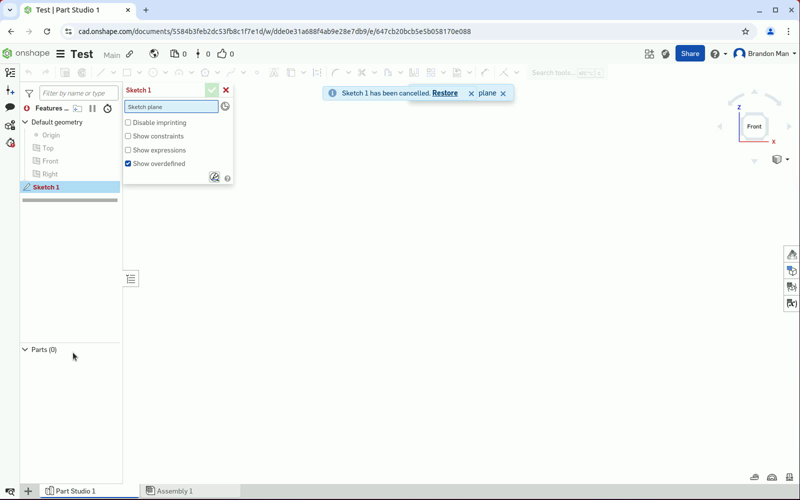
mouse_move(73, 163)
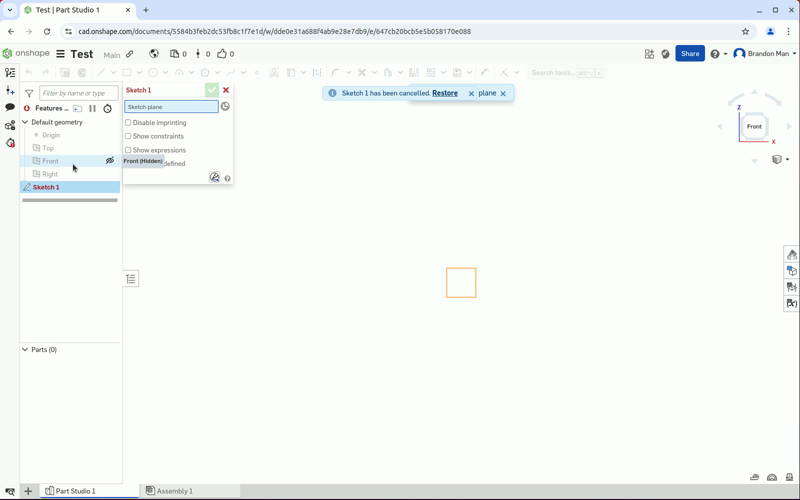
click(73, 163)
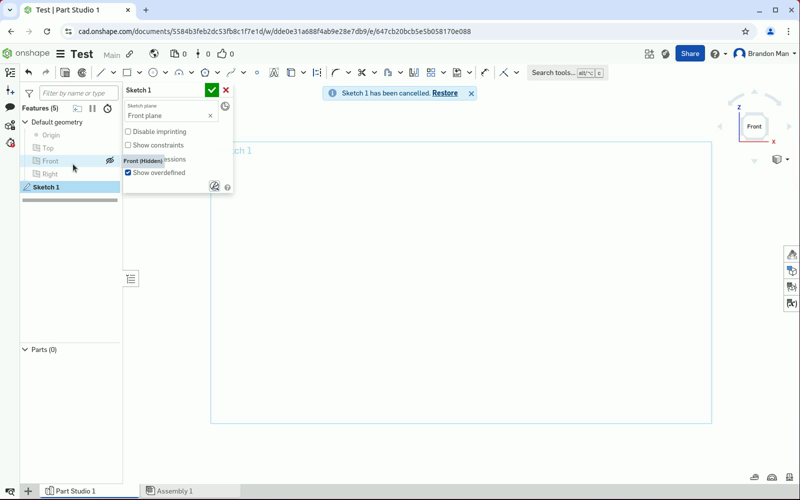
mouse_move(73, 352)
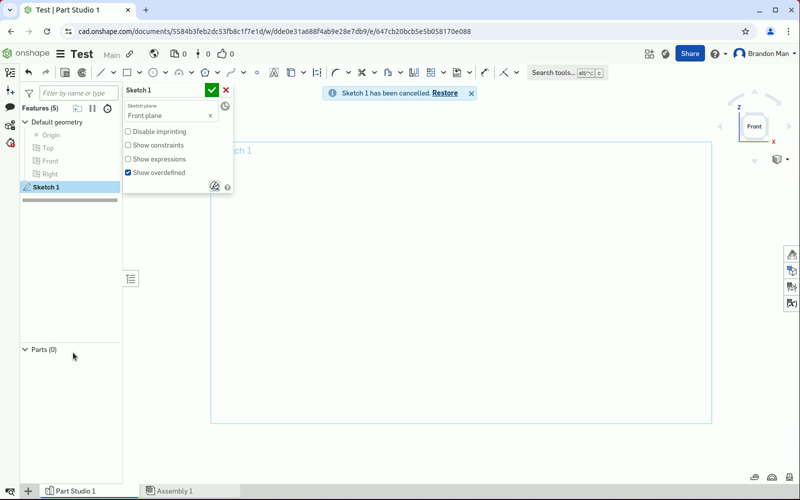
key(y)
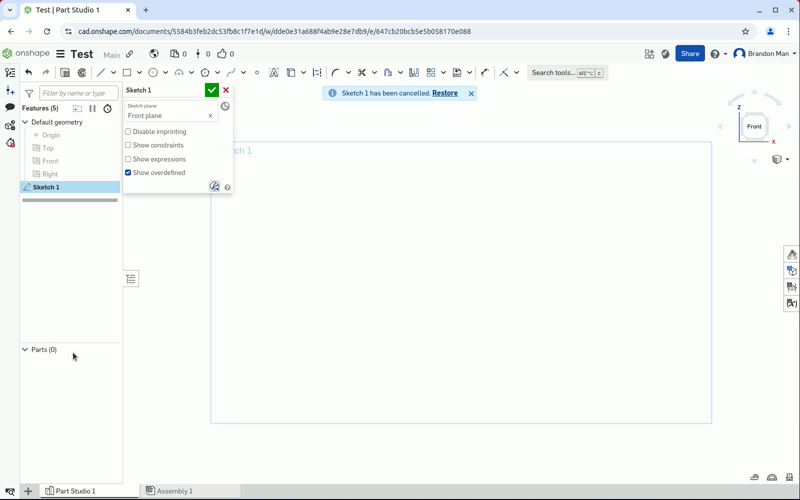
key(l)
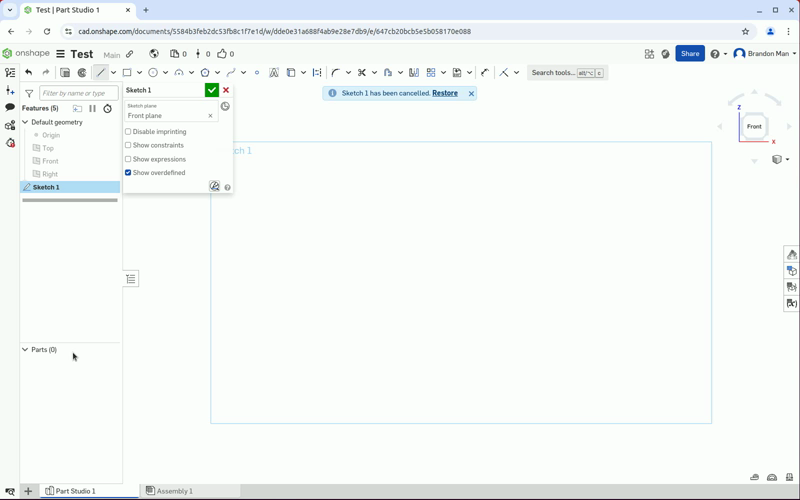
key_down(shift)
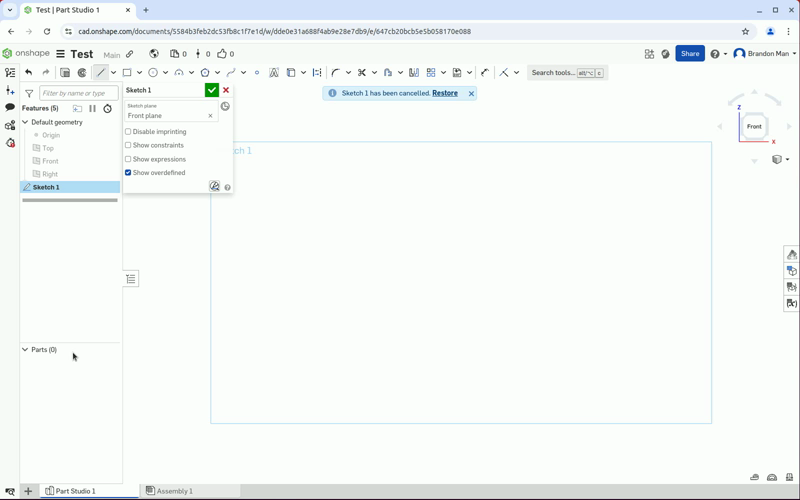
mouse_move(404, 339)
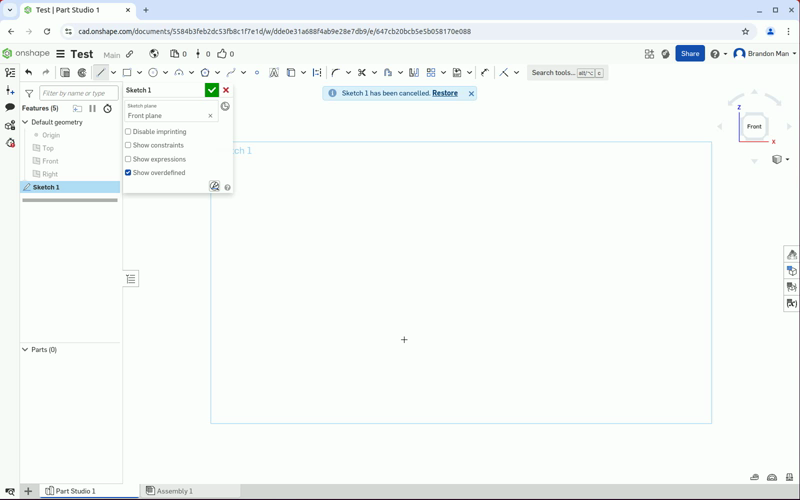
click(404, 339)
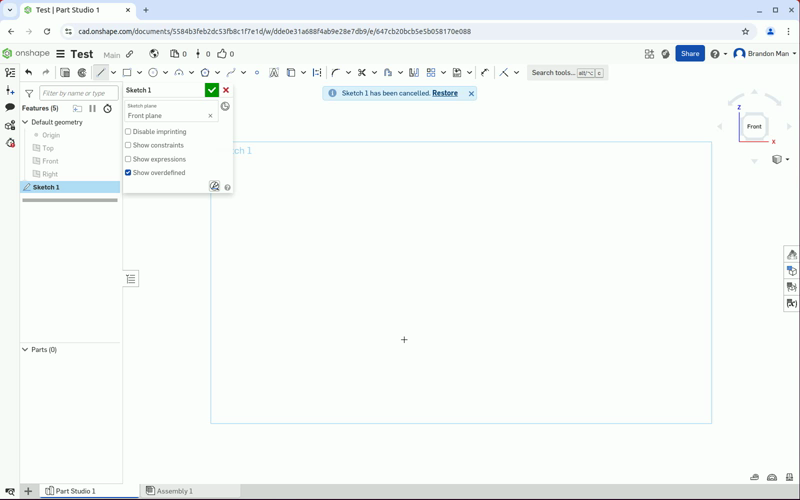
key_up(shift)
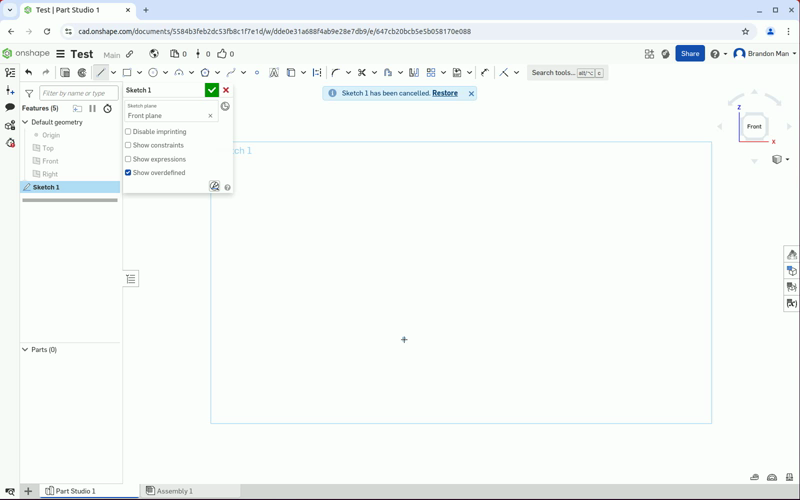
key_down(shift)
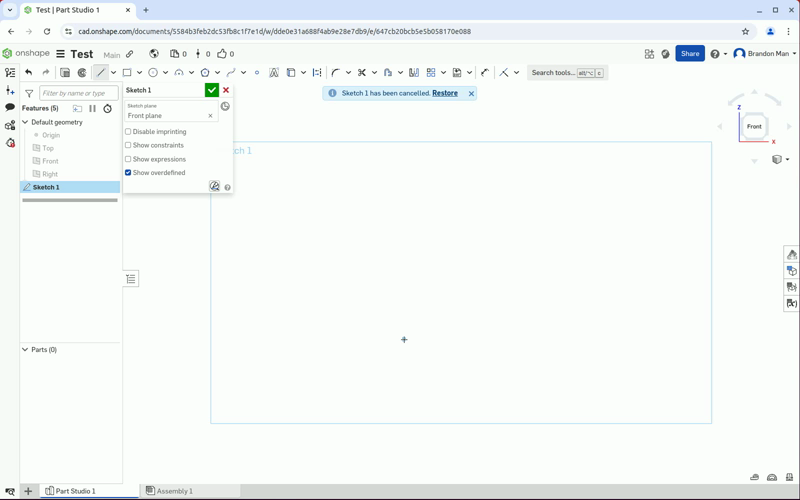
mouse_move(516, 339)
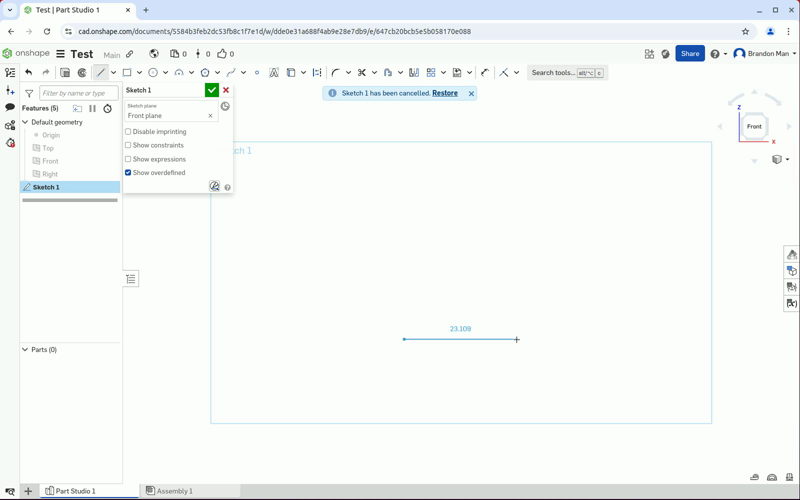
click(516, 339)
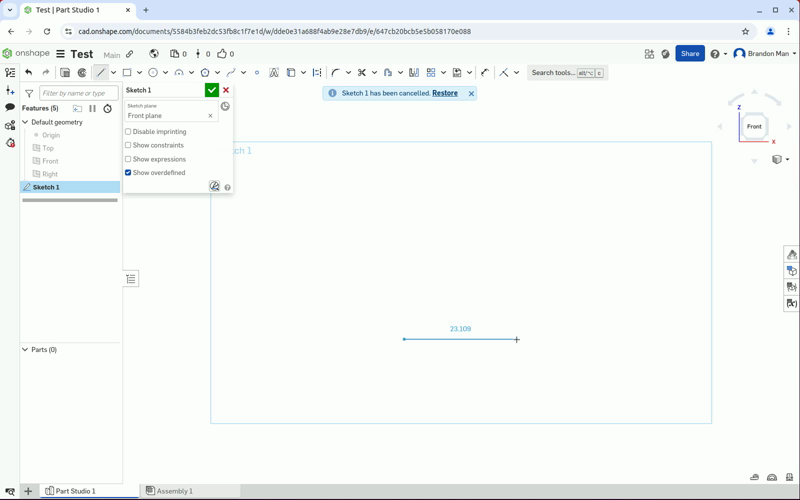
key_up(shift)
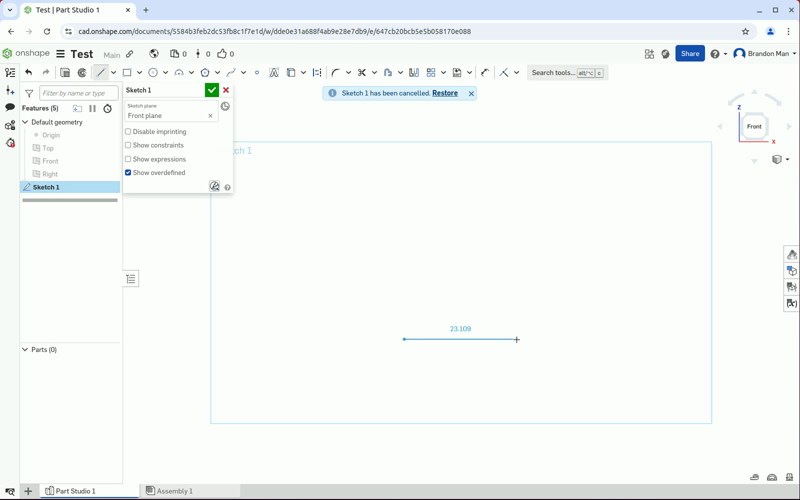
key_down(shift)
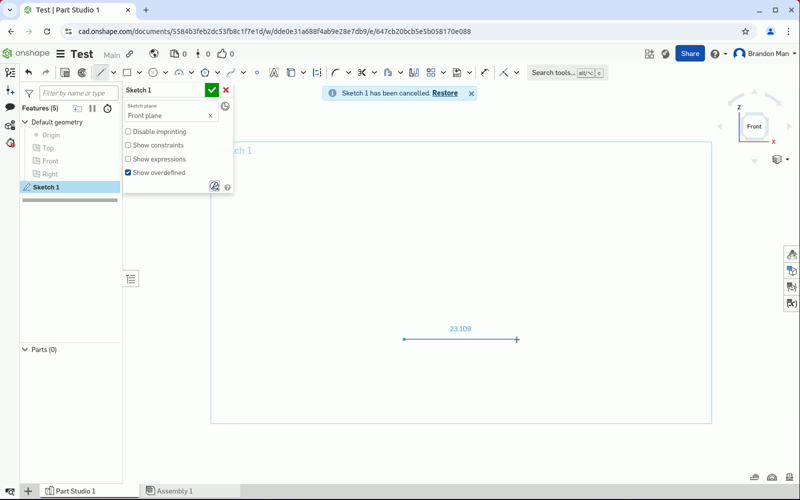
mouse_move(516, 226)
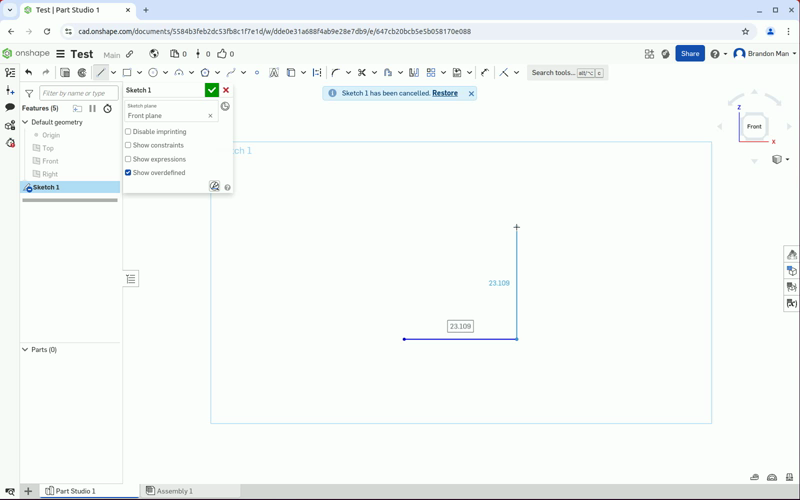
click(516, 226)
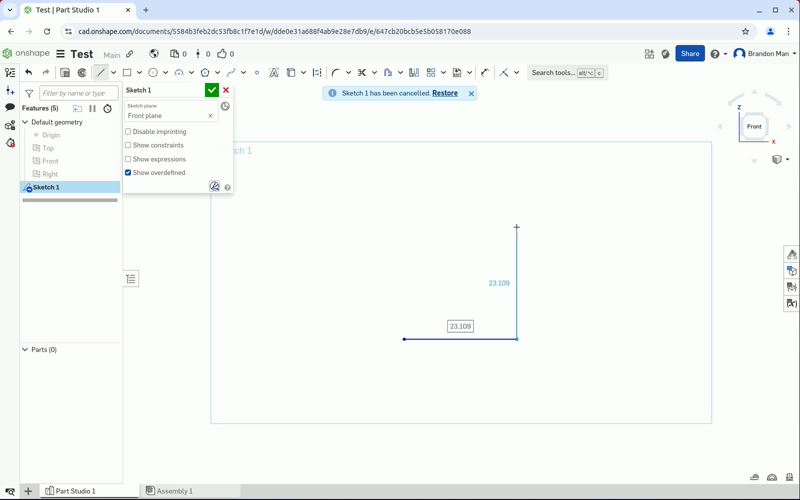
key_up(shift)
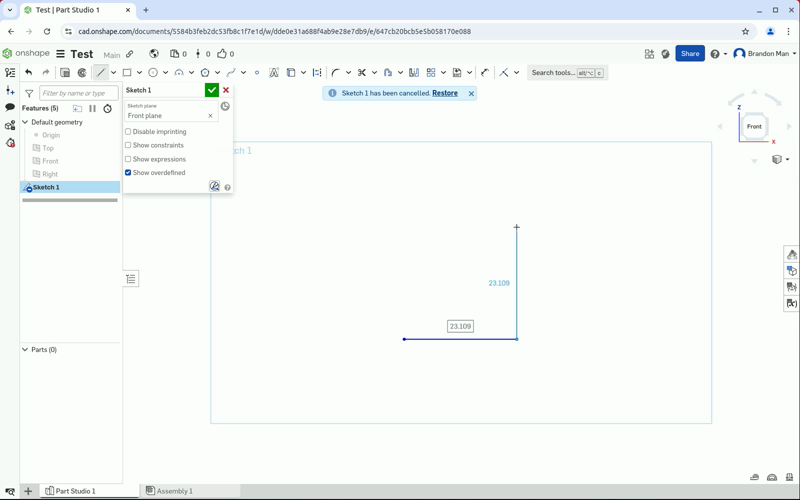
key_down(shift)
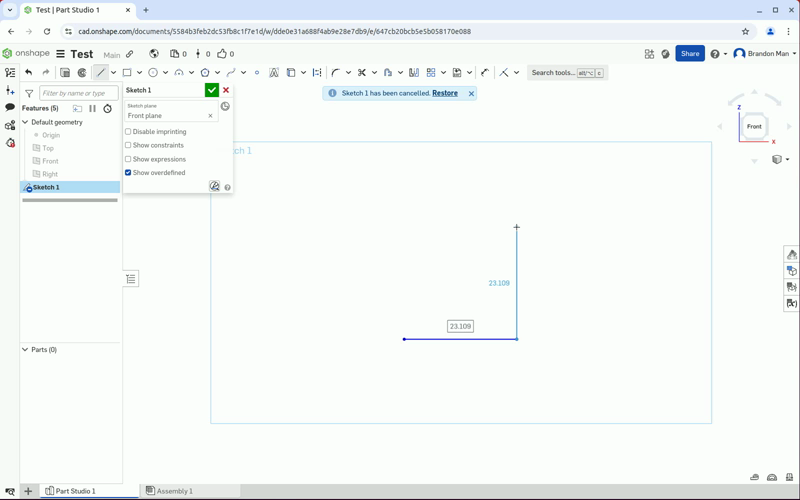
mouse_move(404, 226)
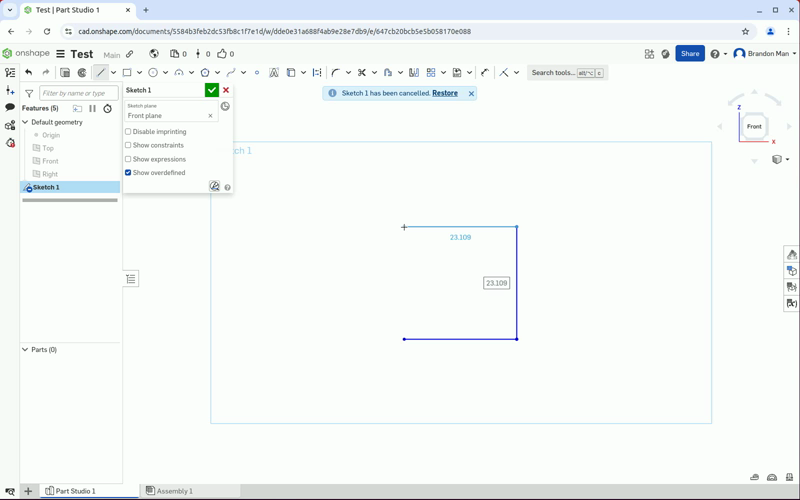
click(404, 226)
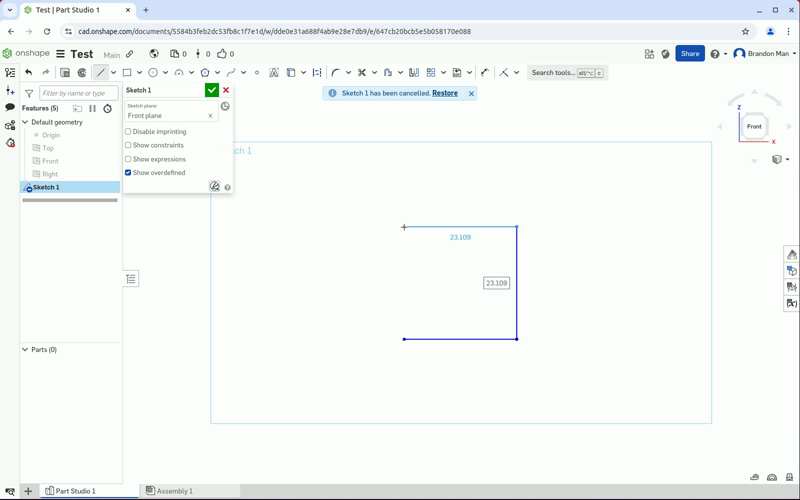
key_up(shift)
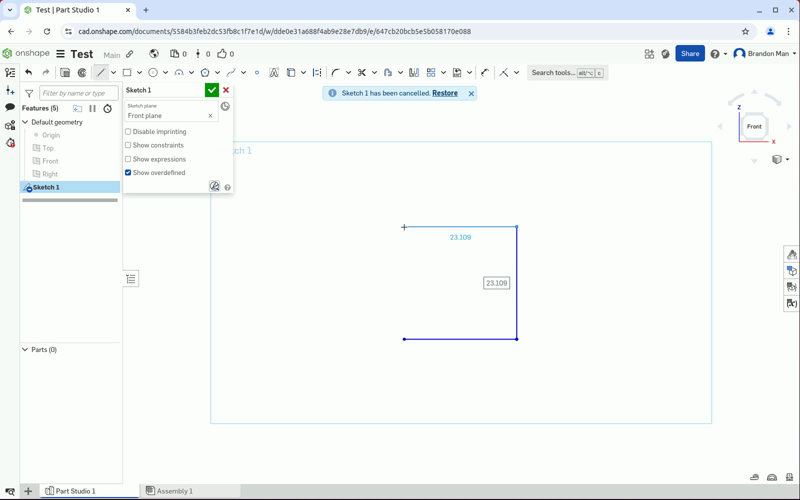
key_down(shift)
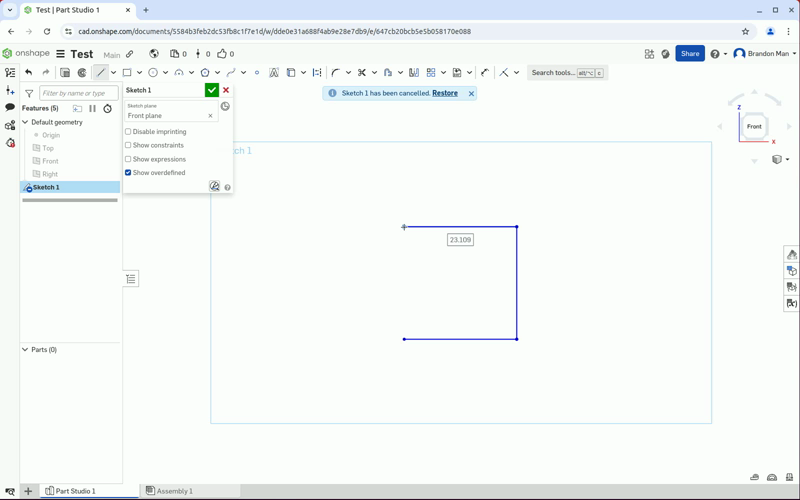
mouse_move(404, 339)
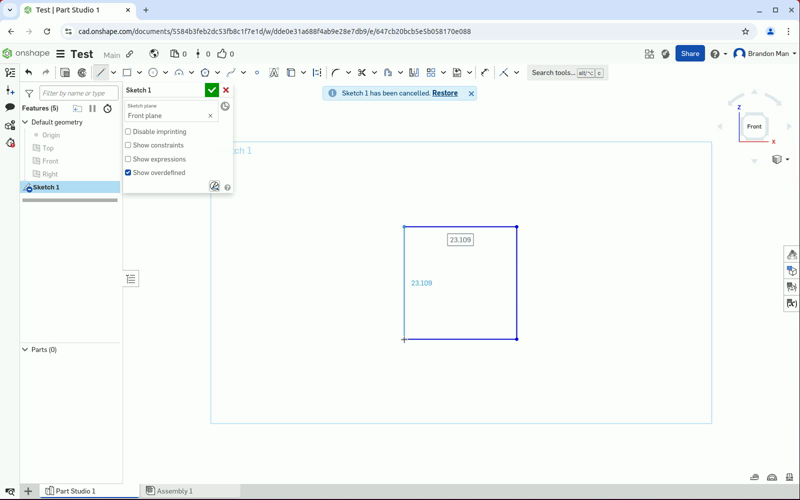
key_up(shift)
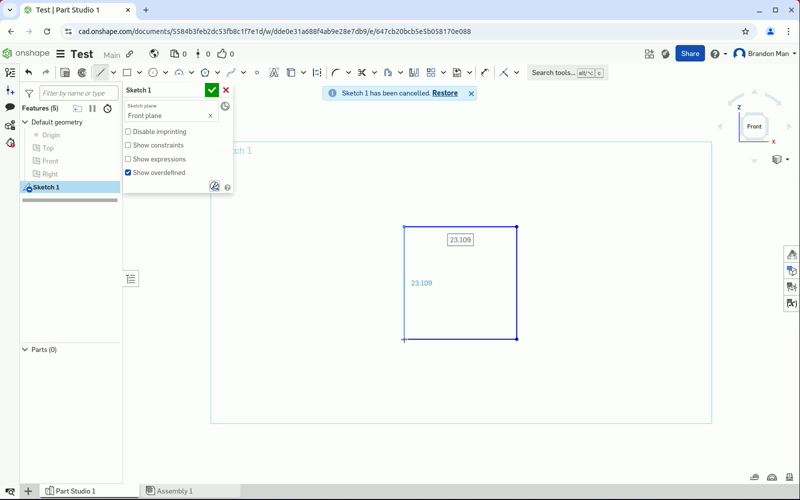
click(404, 339)
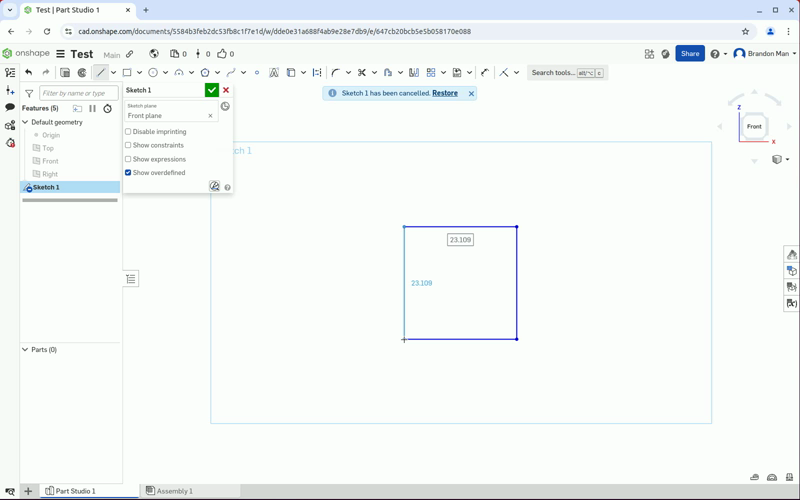
key(esc)
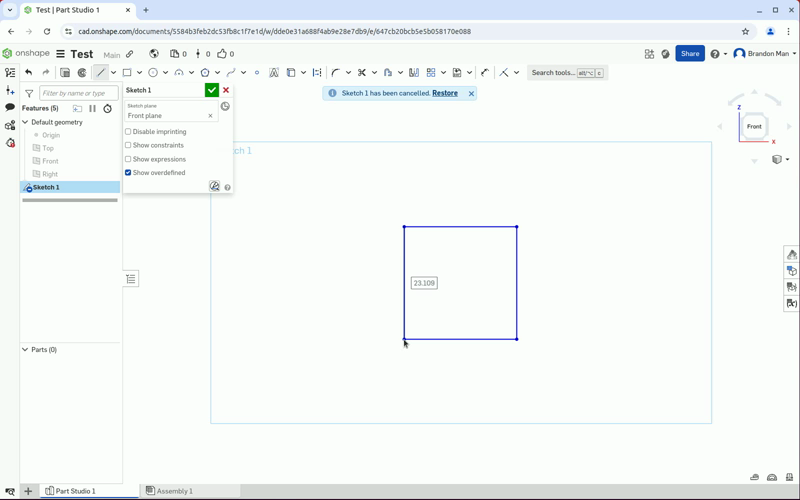
mouse_move(426, 311)
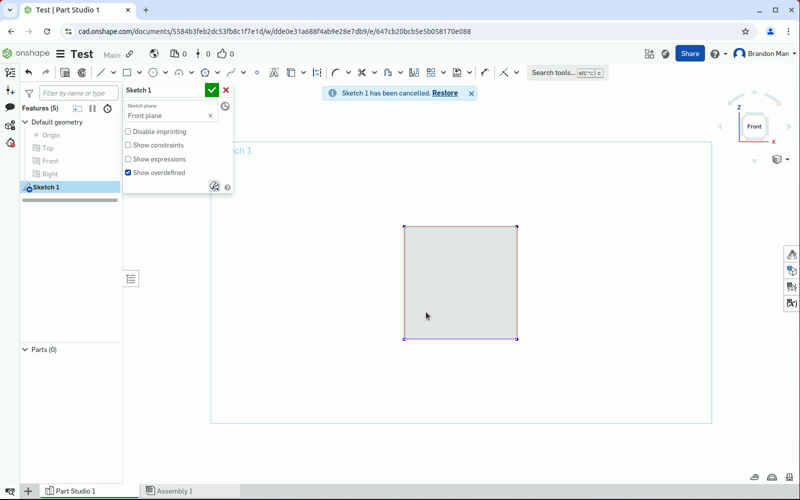
click(426, 311)
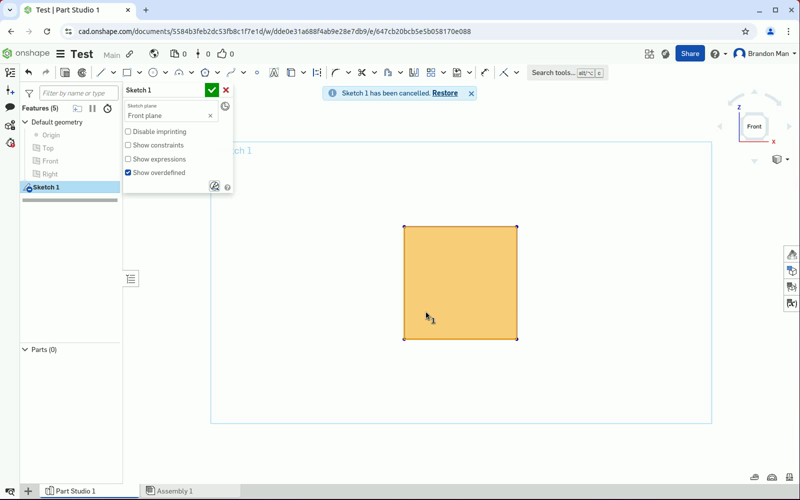
mouse_move(73, 352)
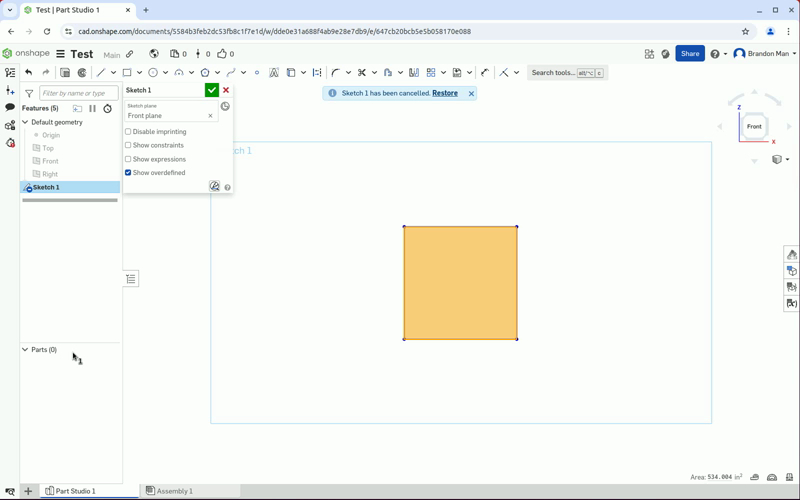
key(shift+y)
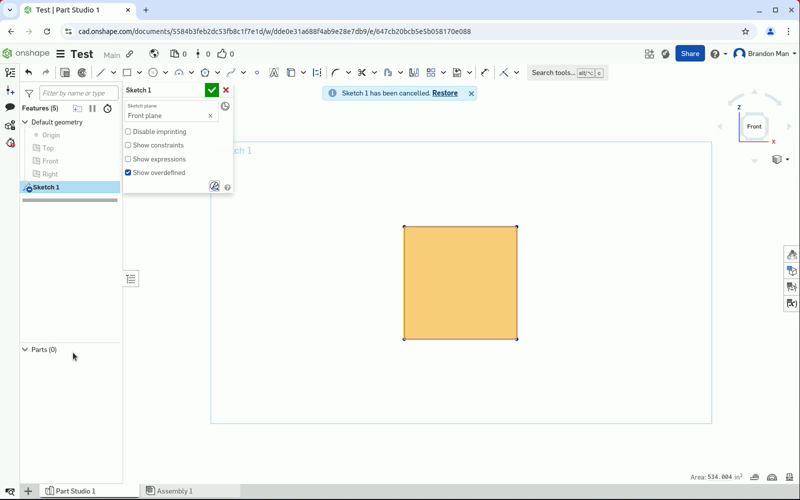
key(shift+e)
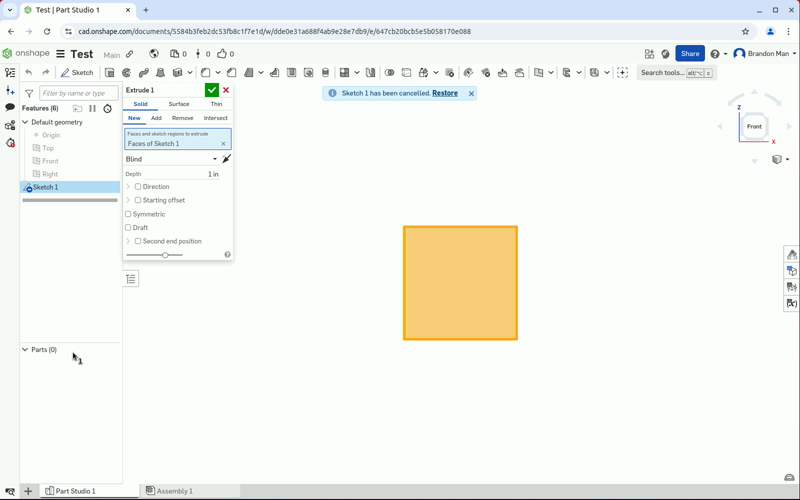
mouse_move(143, 106)
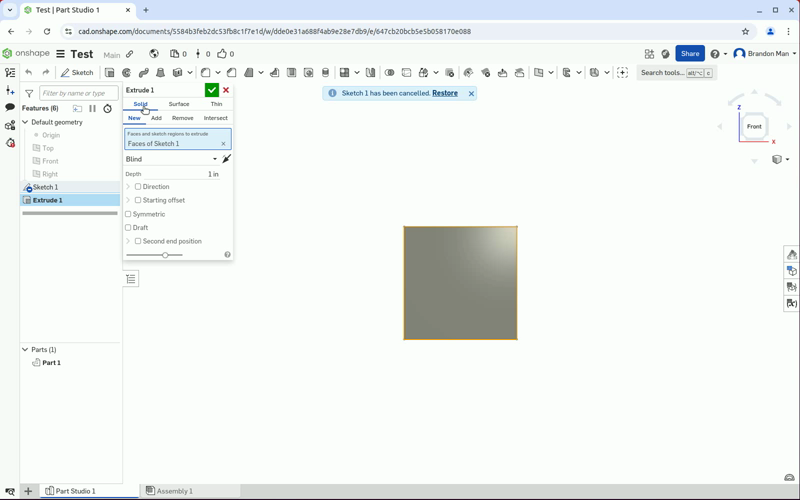
click(143, 106)
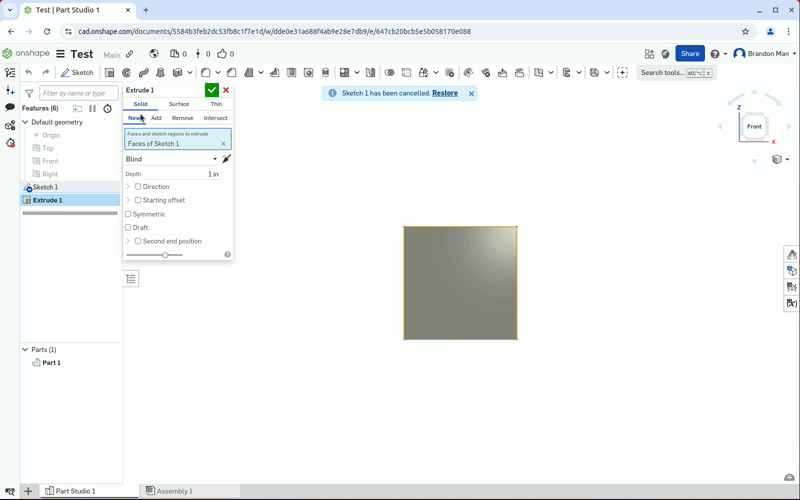
mouse_move(137, 120)
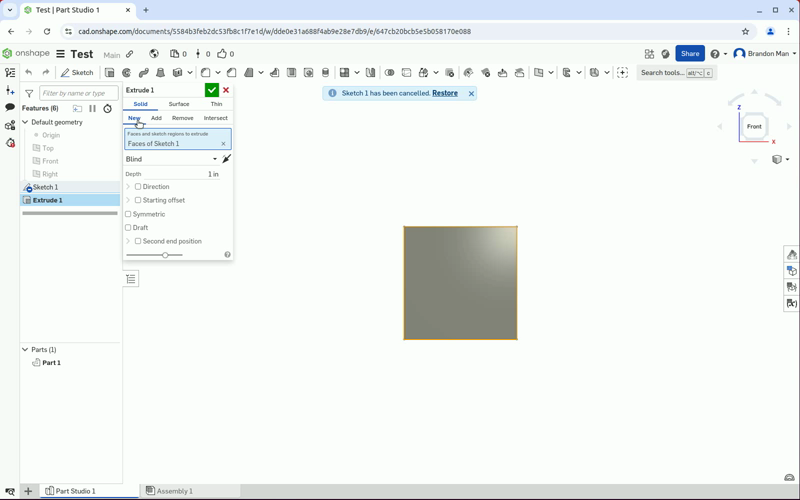
click(137, 120)
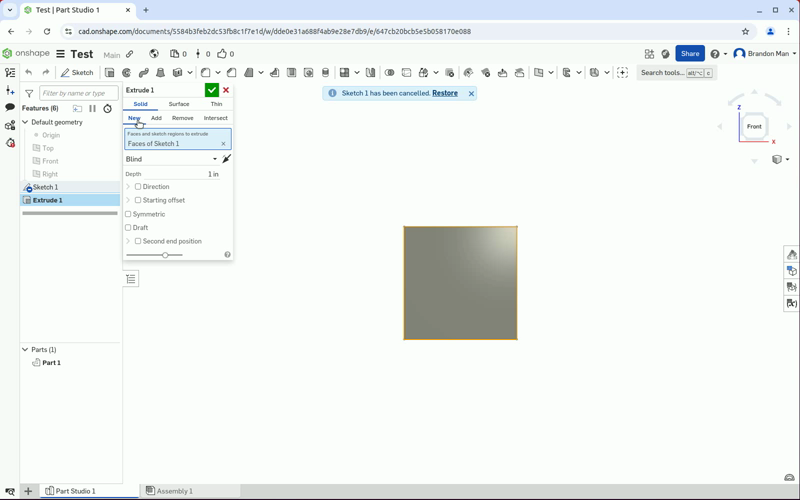
key(tab, 4)
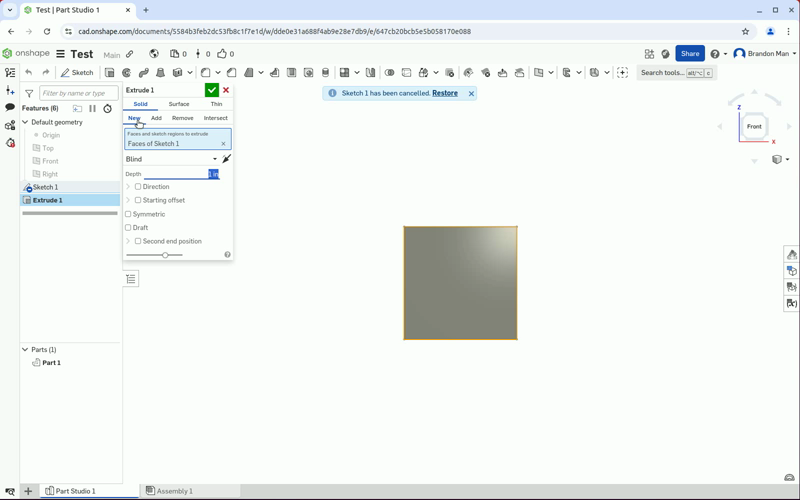
text(23.108)
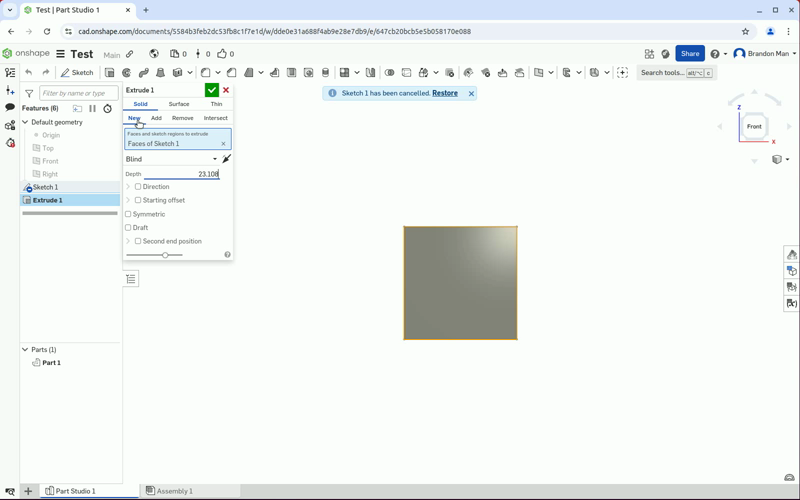
key(enter)
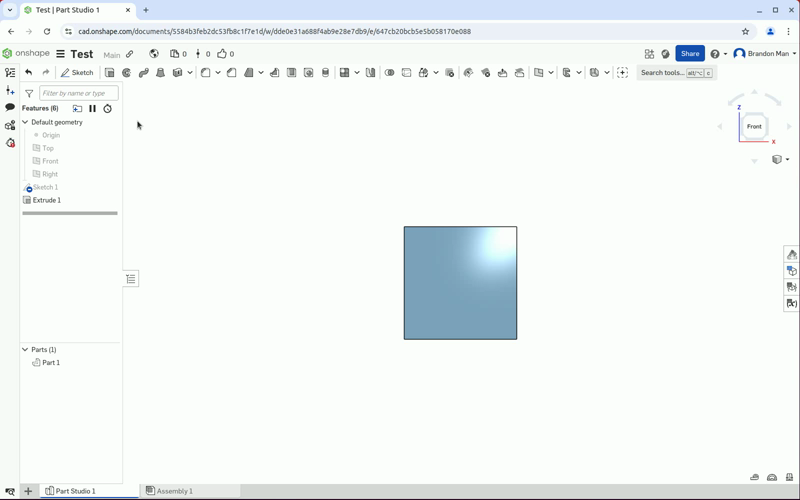
key(shift+h)
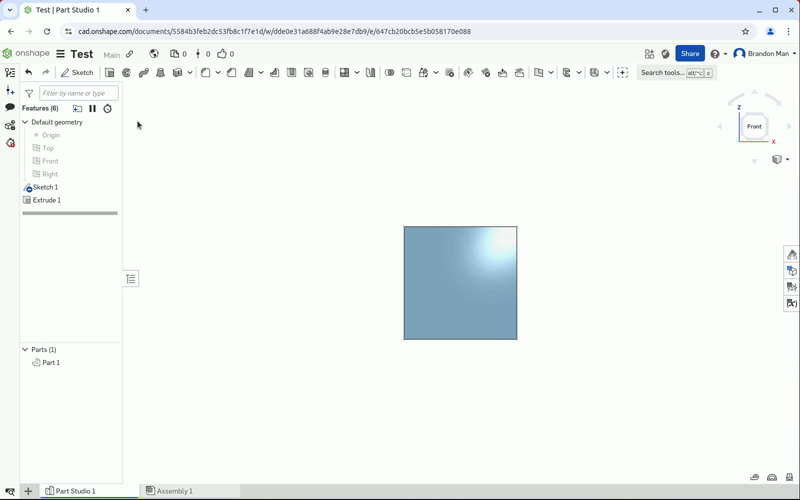
key(shift+h)
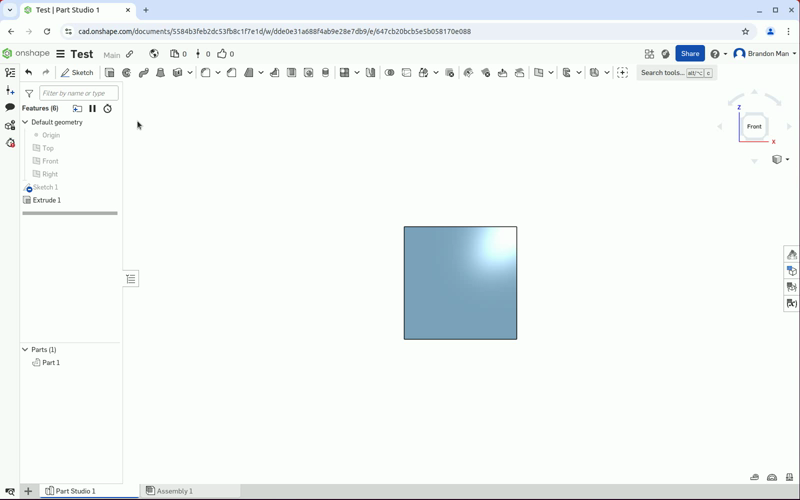
mouse_move(73, 189)
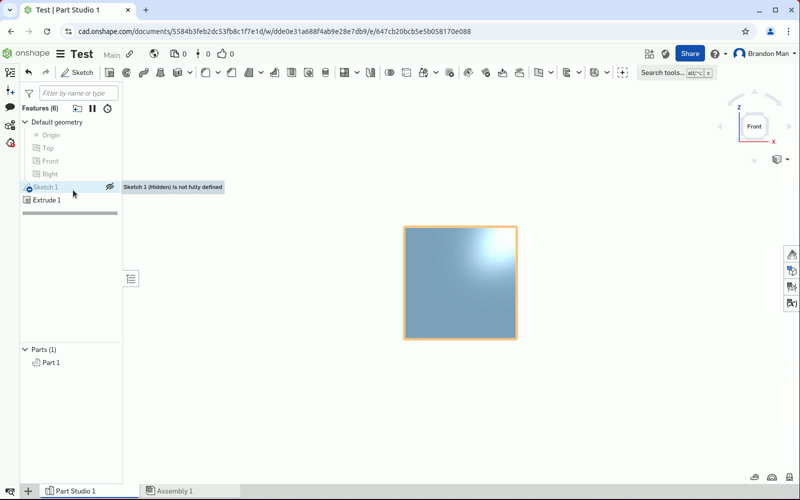
click(73, 189)
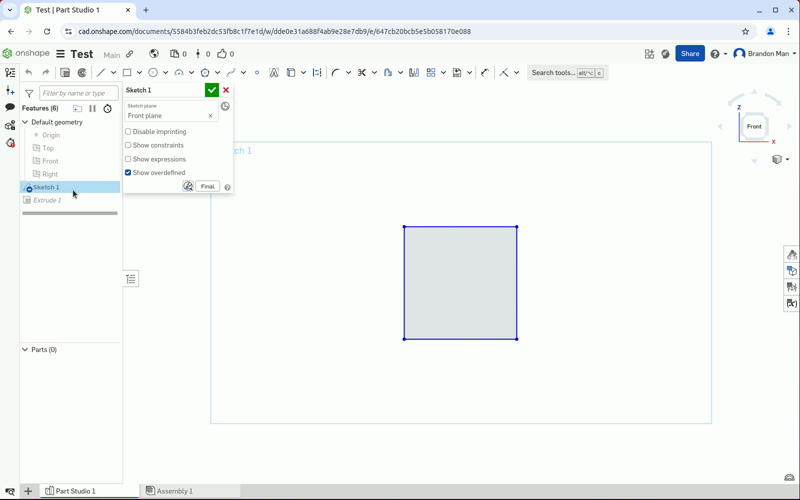
mouse_move(229, 92)
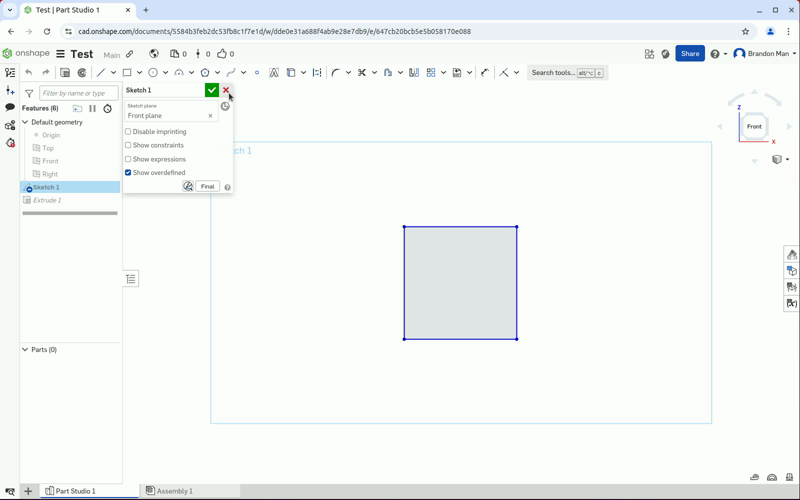
click(229, 92)
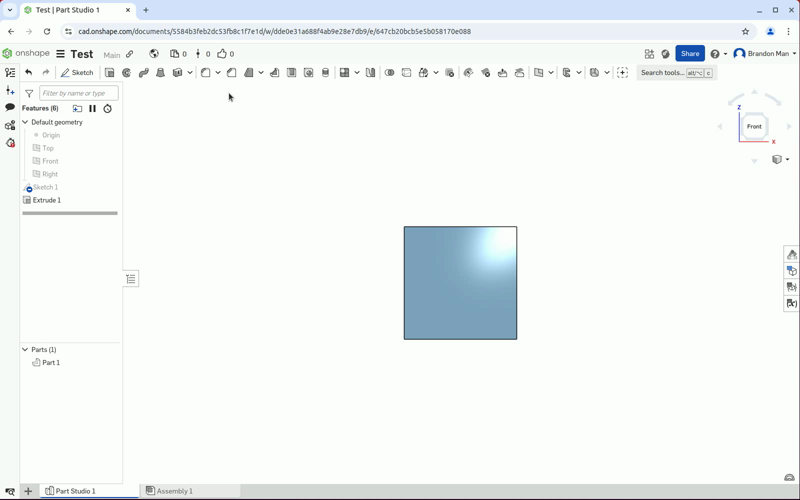
mouse_move(541, 75)
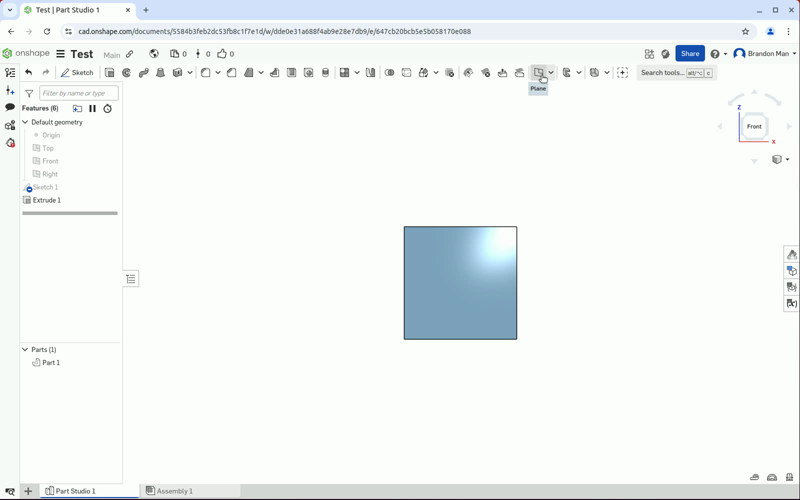
click(541, 75)
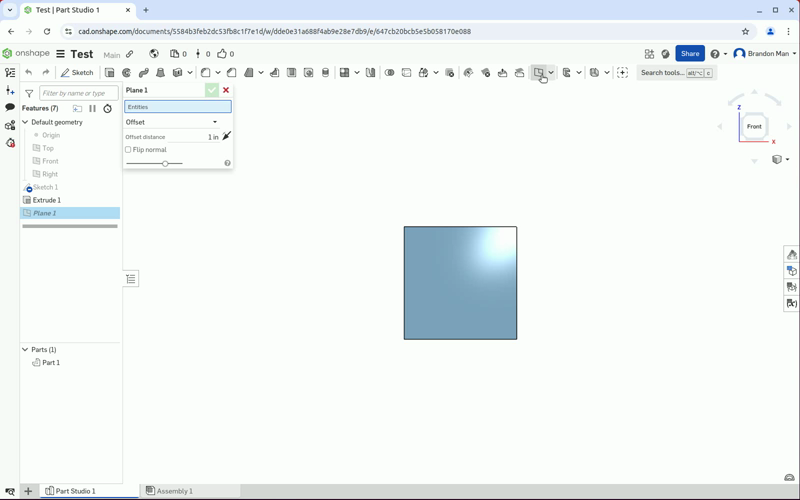
mouse_move(73, 163)
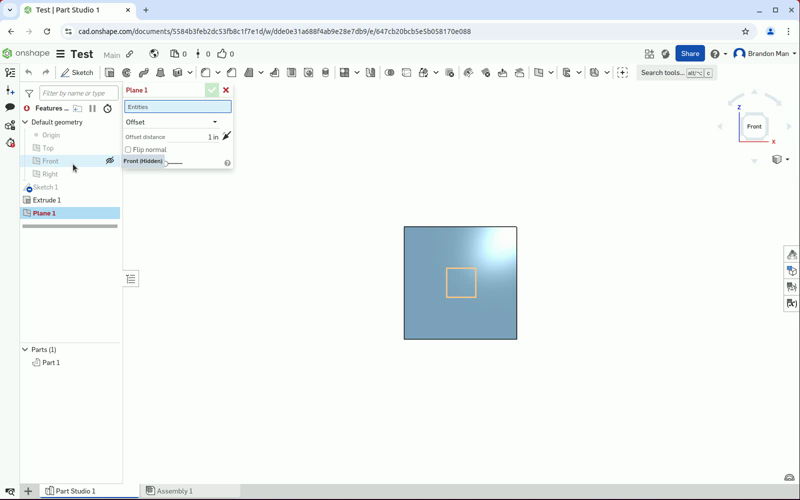
click(73, 163)
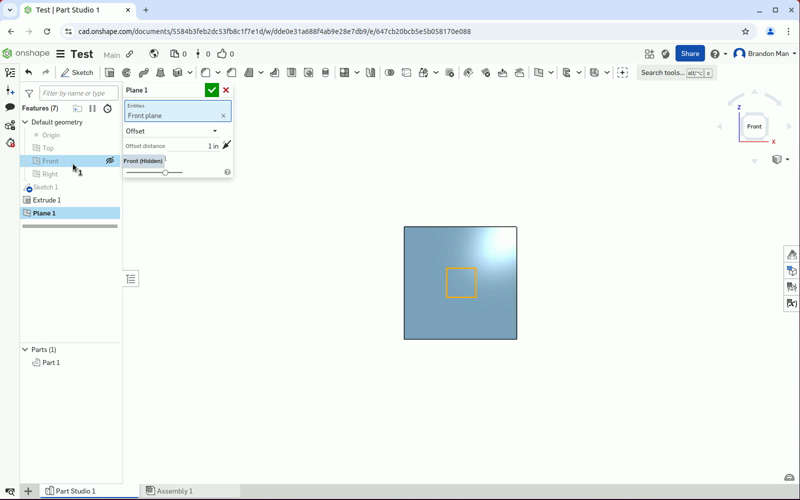
key(tab, 2)
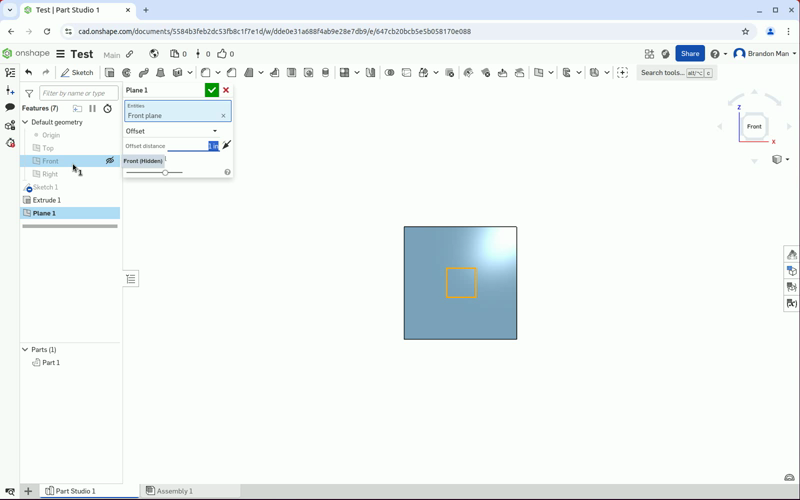
text(23.108)
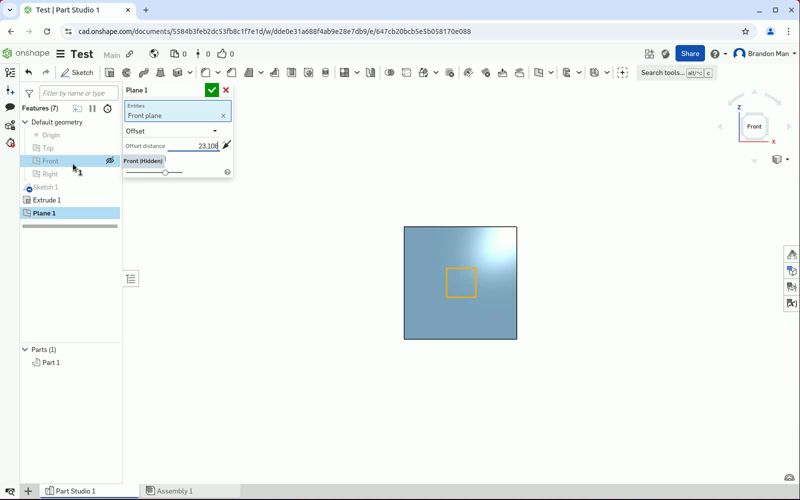
key(enter, 2)
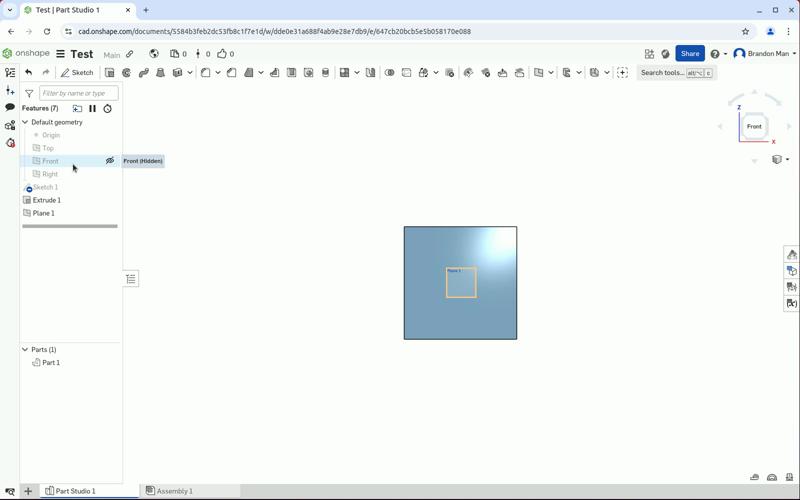
key(shift+s)
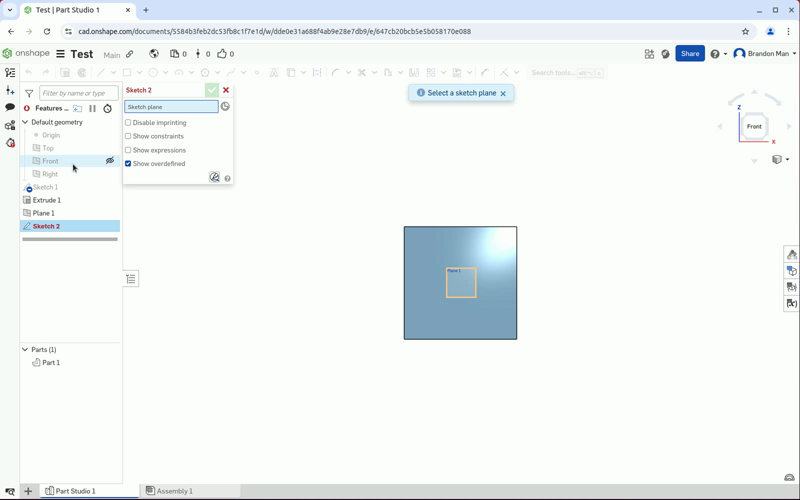
mouse_move(73, 215)
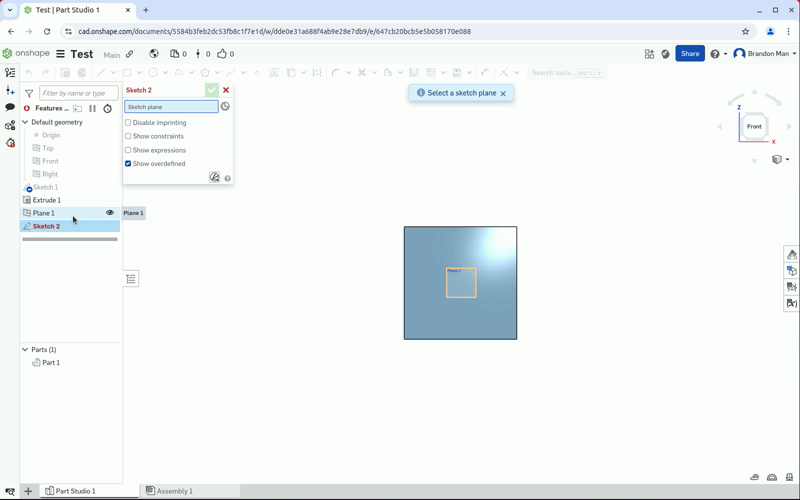
click(73, 215)
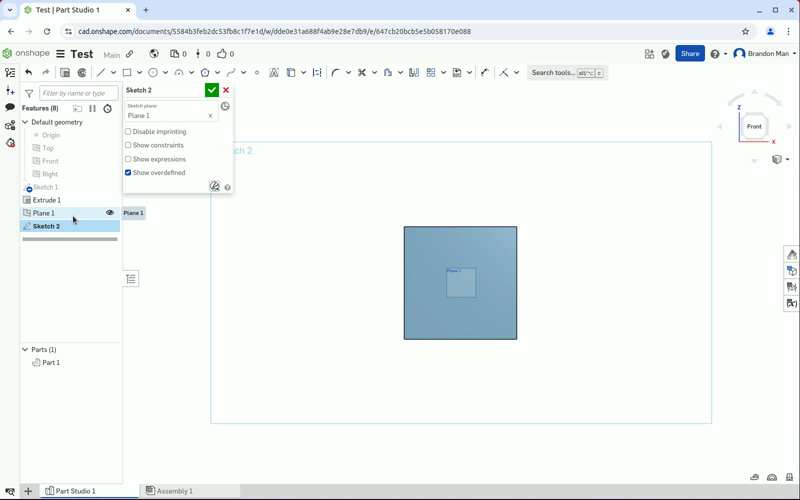
mouse_move(73, 352)
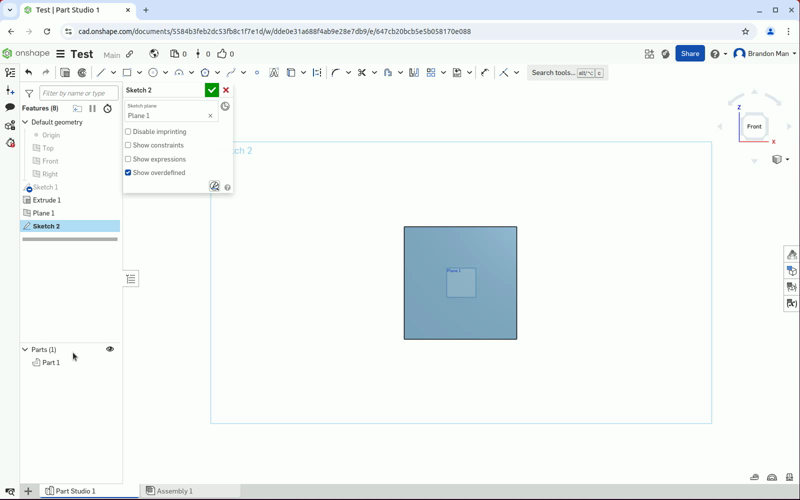
key(y)
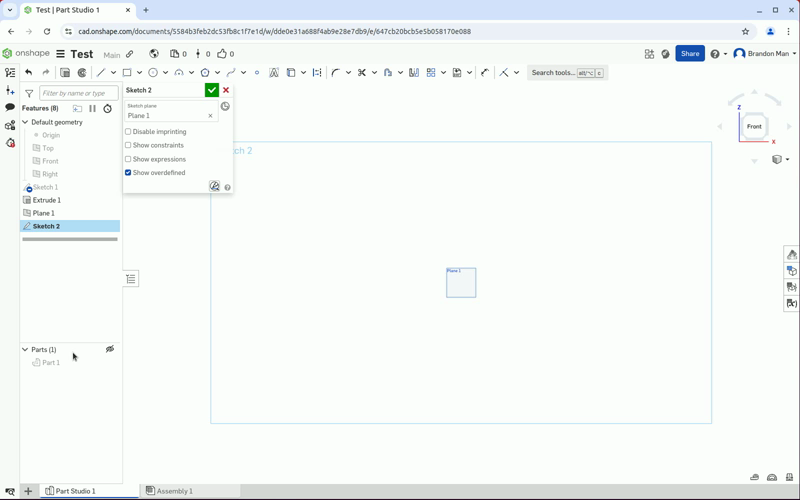
key(l)
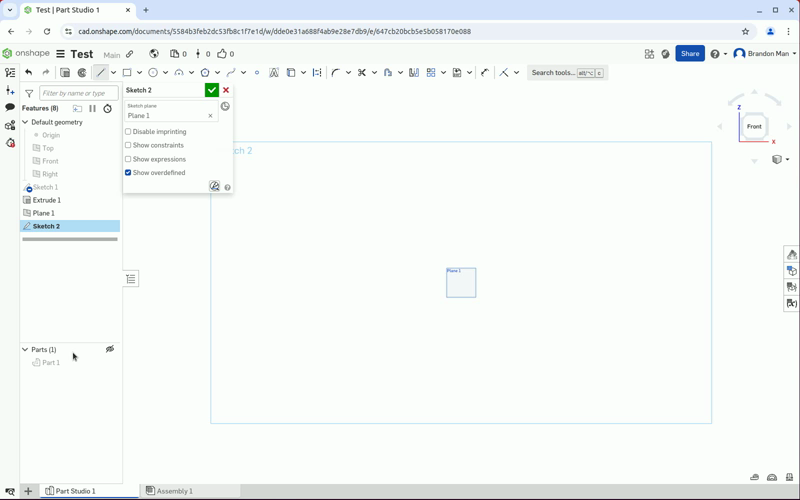
key_down(shift)
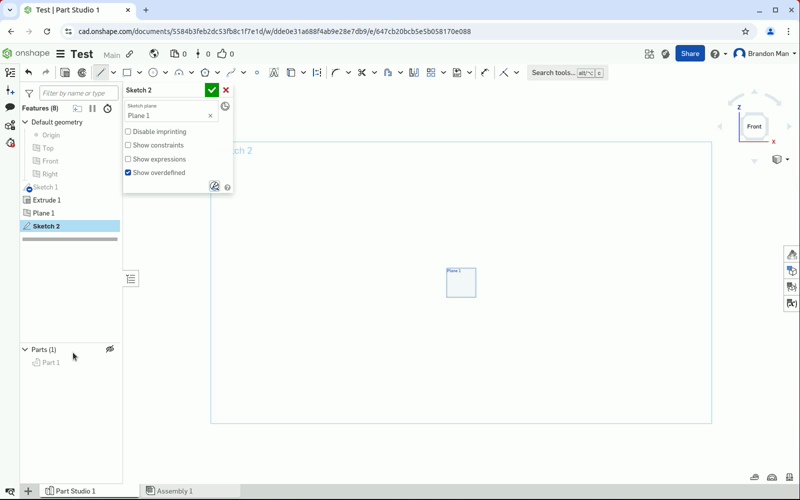
mouse_move(516, 339)
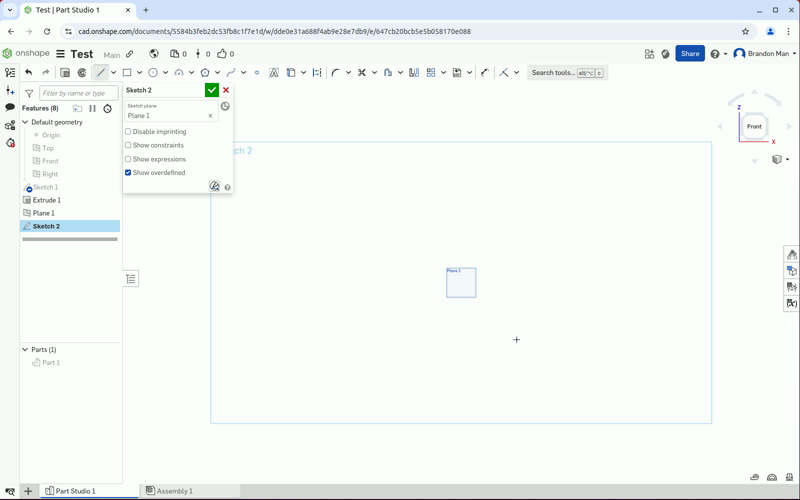
click(516, 339)
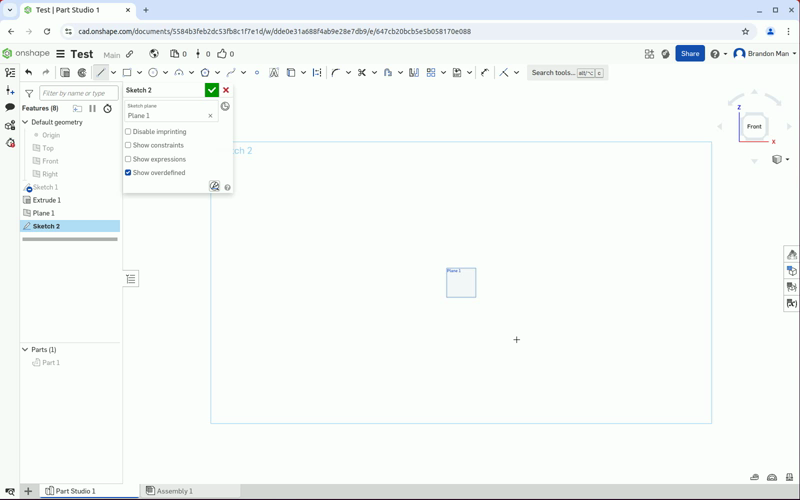
key_up(shift)
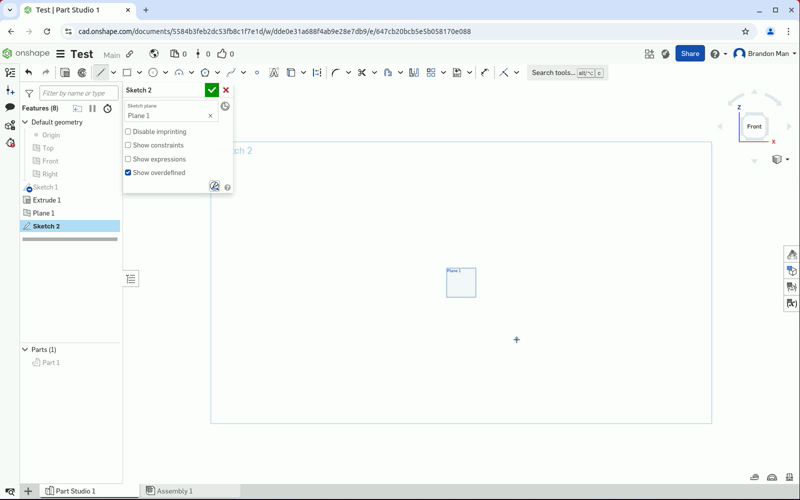
key_down(shift)
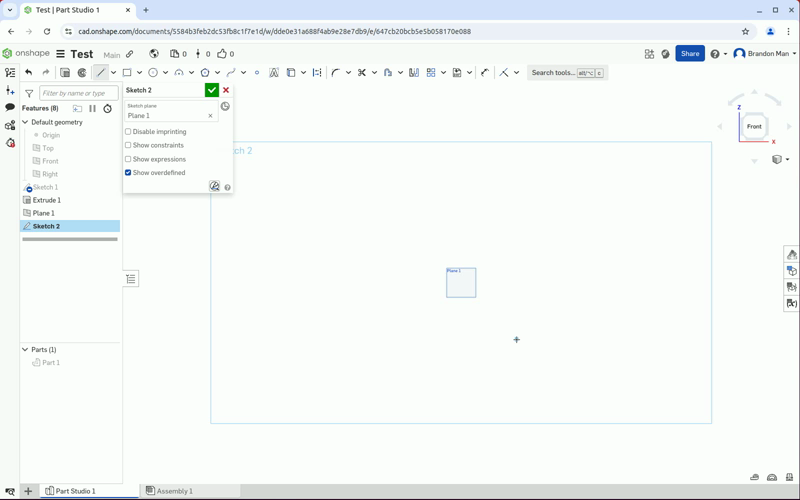
mouse_move(546, 339)
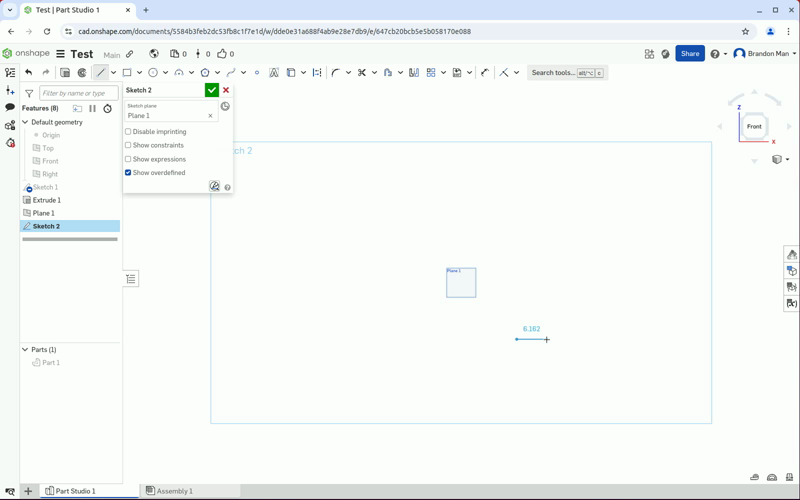
mouse_move(528, 339)
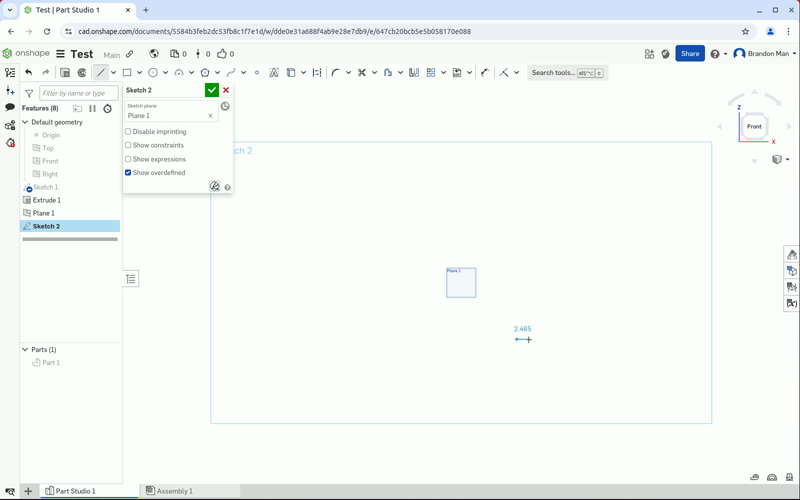
click(528, 339)
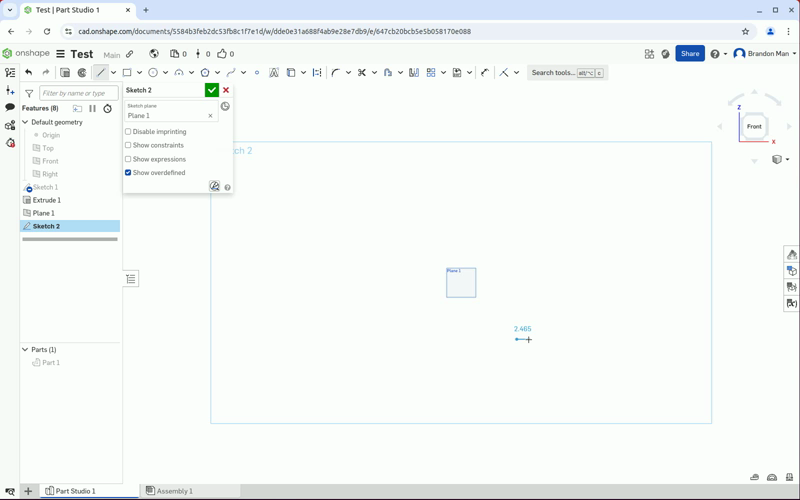
key_up(shift)
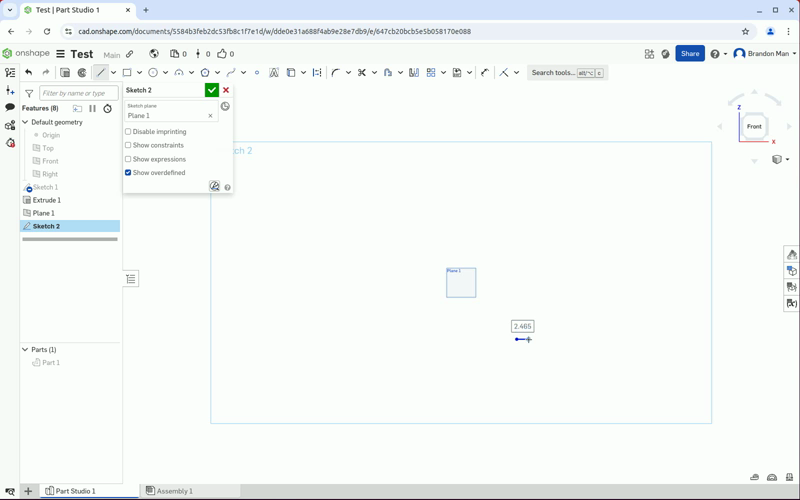
key_down(shift)
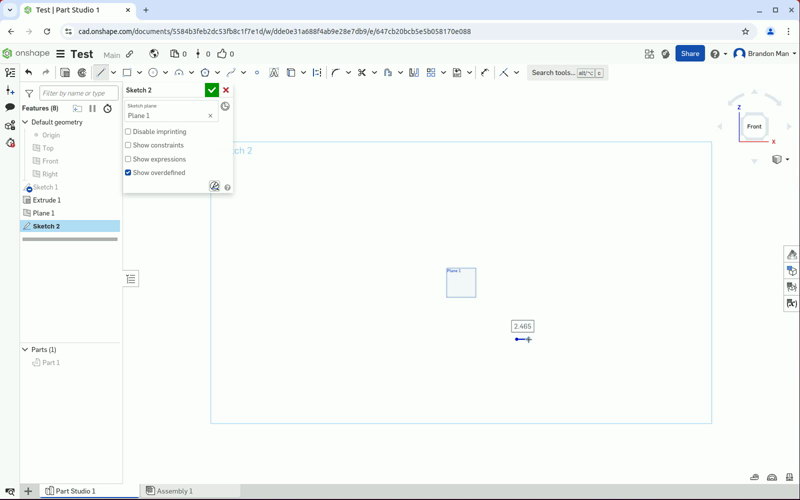
mouse_move(528, 226)
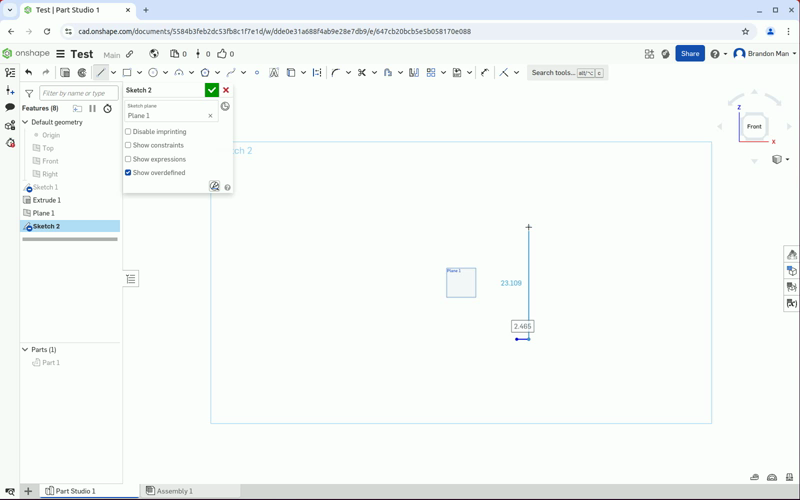
click(528, 226)
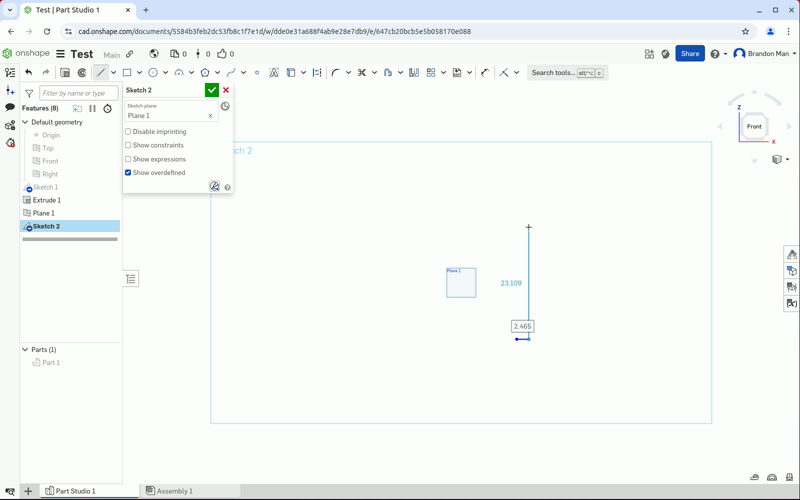
key_up(shift)
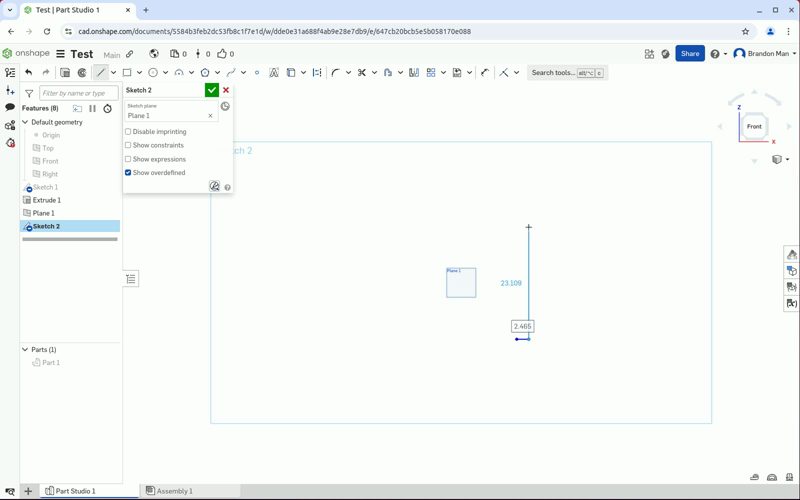
key_down(shift)
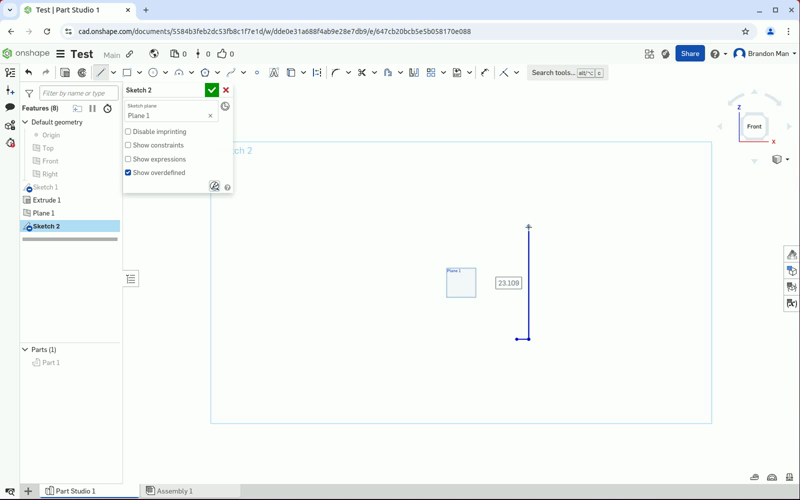
mouse_move(558, 226)
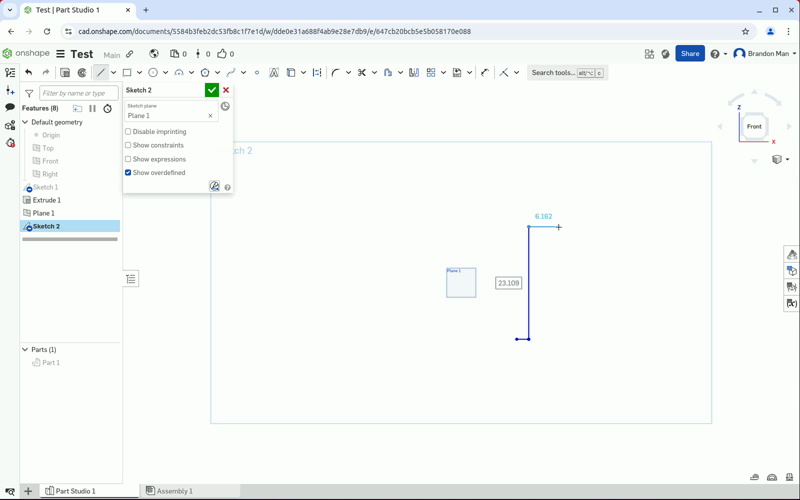
mouse_move(516, 226)
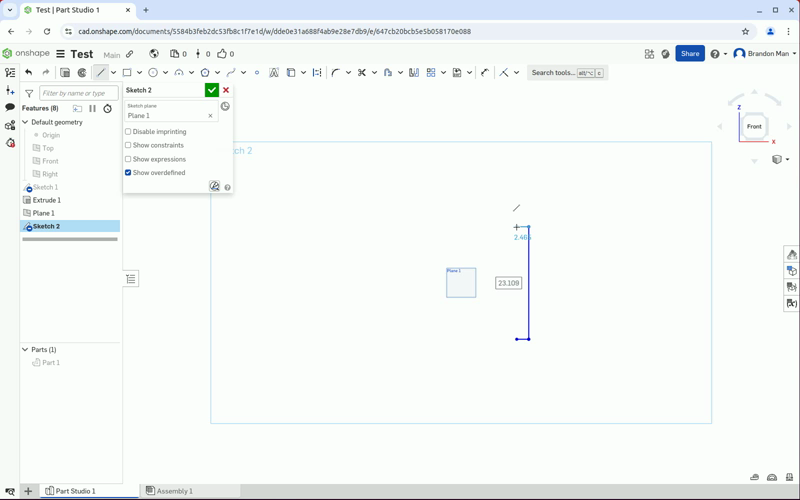
click(516, 226)
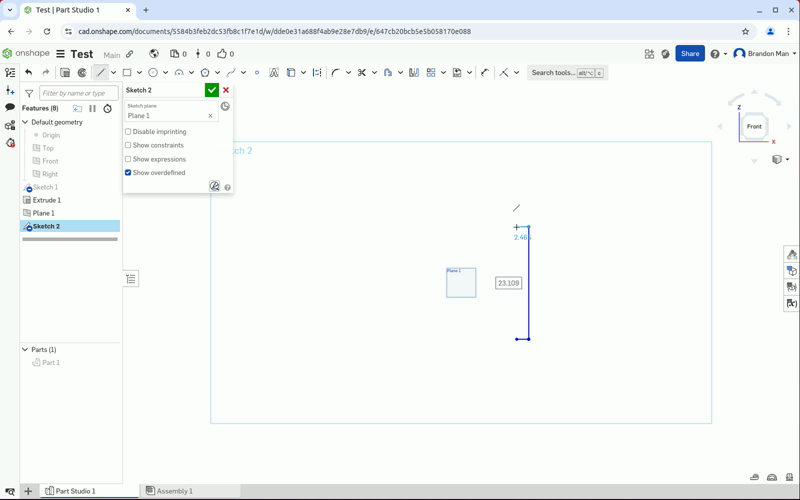
key_up(shift)
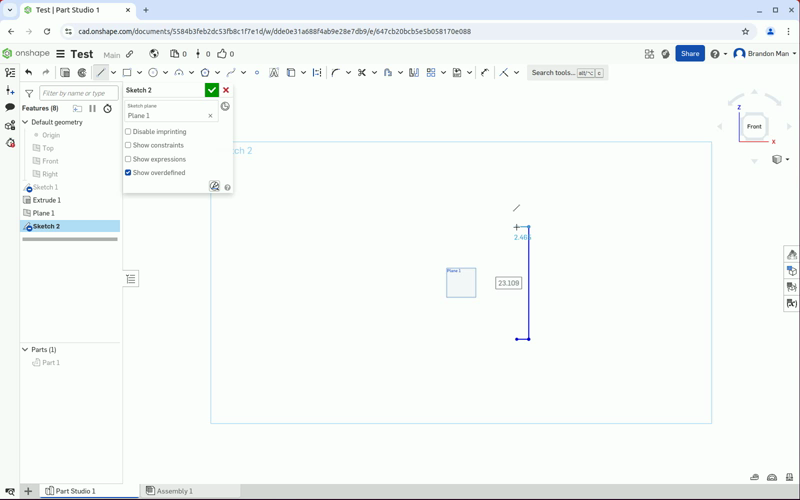
key_down(shift)
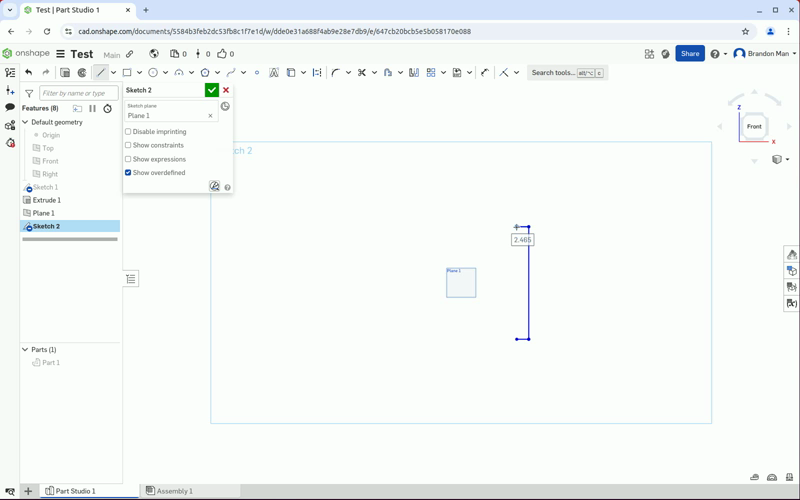
mouse_move(516, 339)
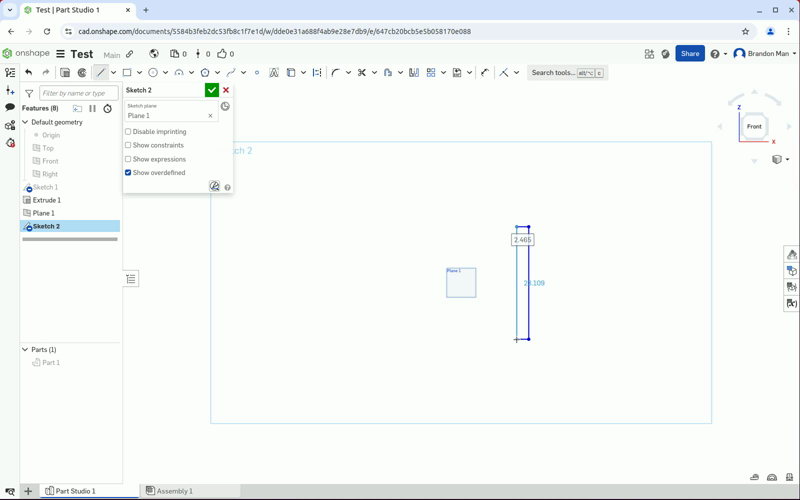
key_up(shift)
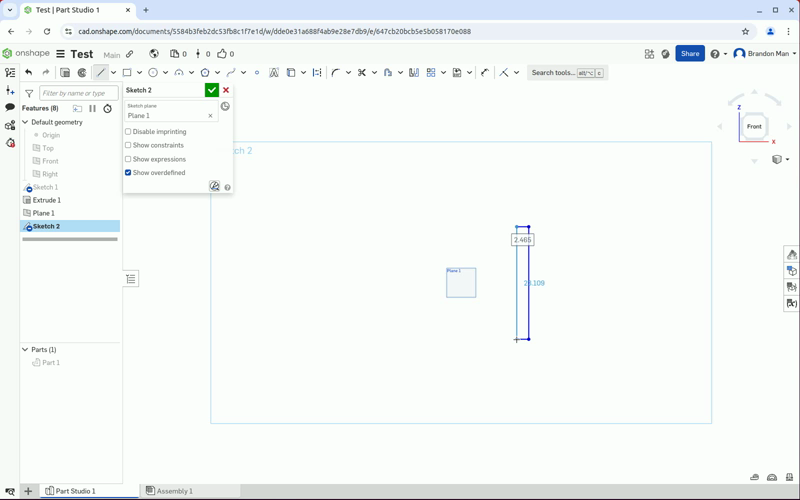
click(516, 339)
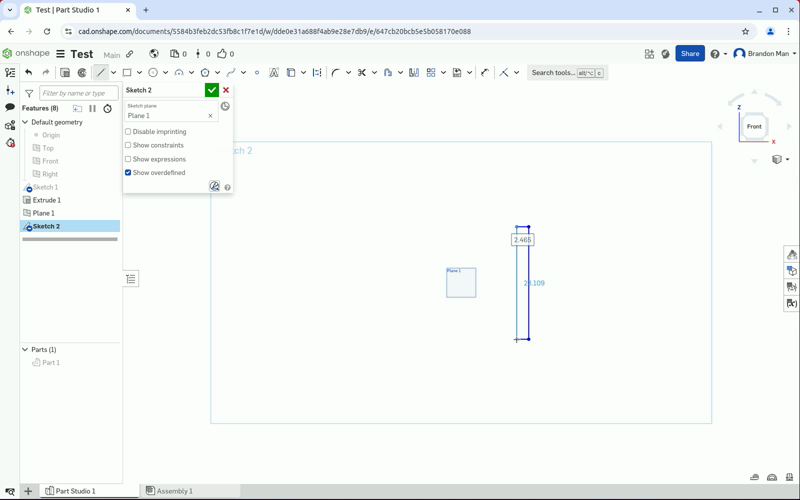
key(esc)
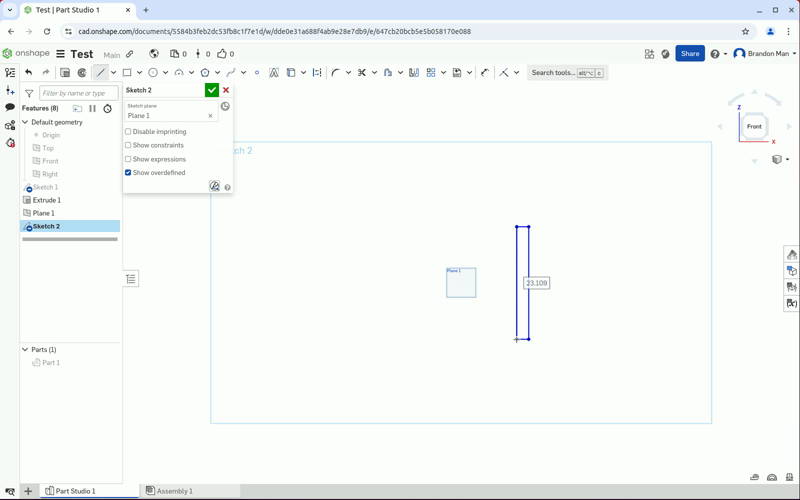
mouse_move(524, 256)
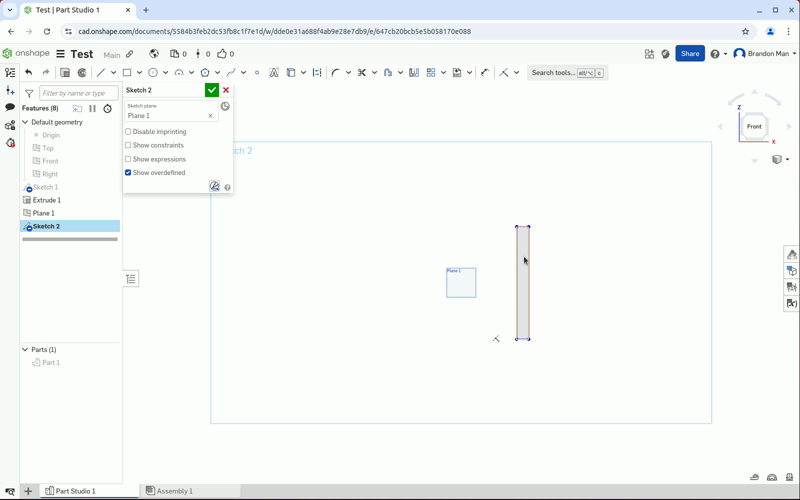
scroll(6)
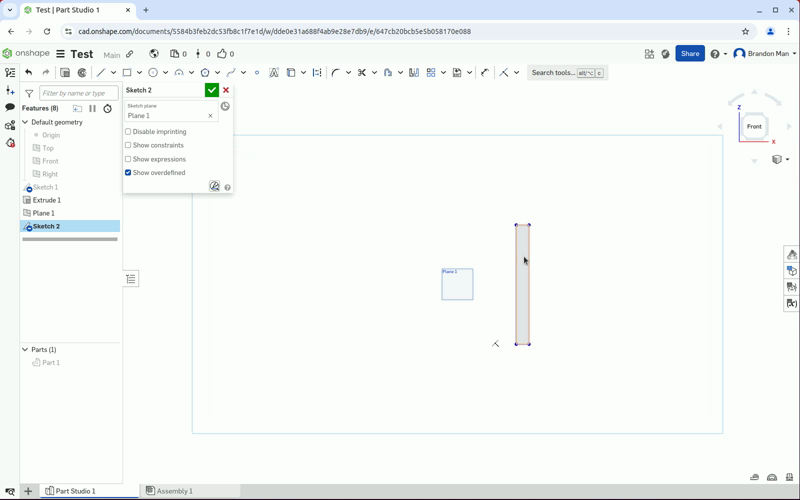
scroll(6)
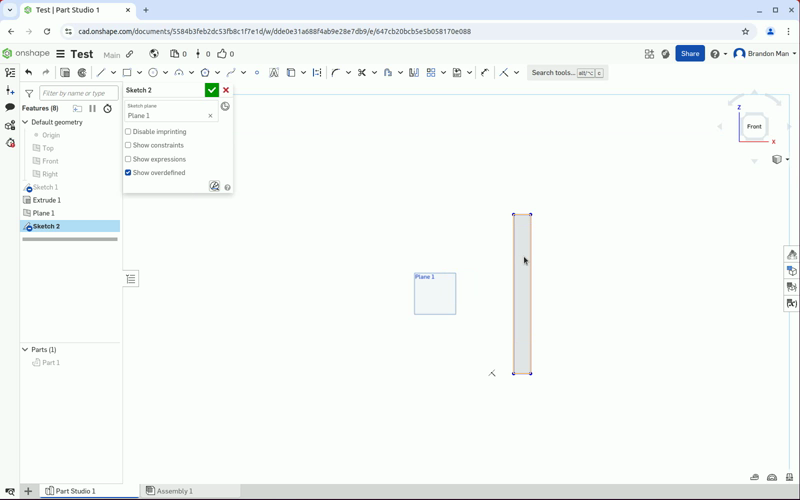
scroll(6)
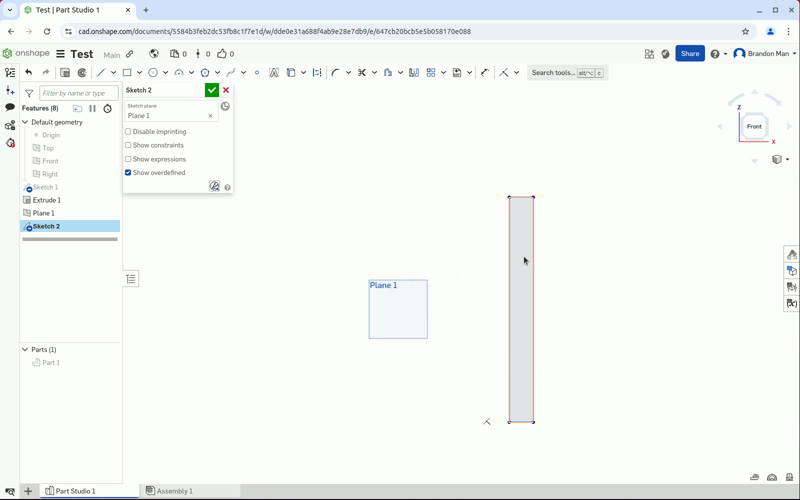
scroll(6)
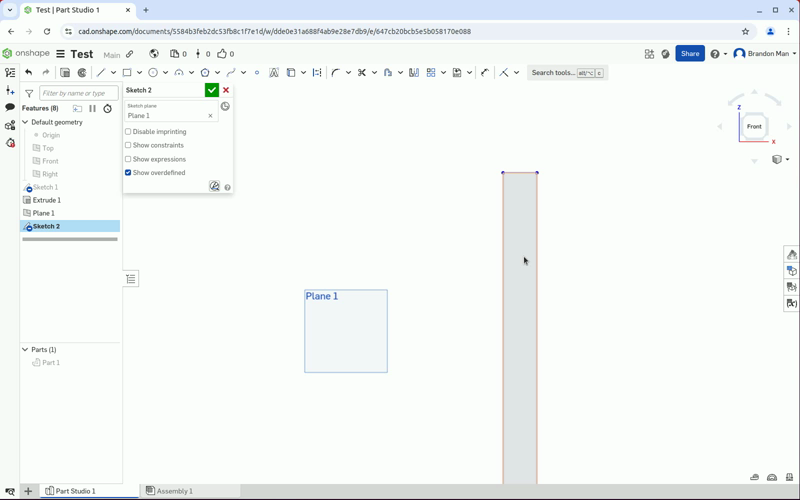
scroll(6)
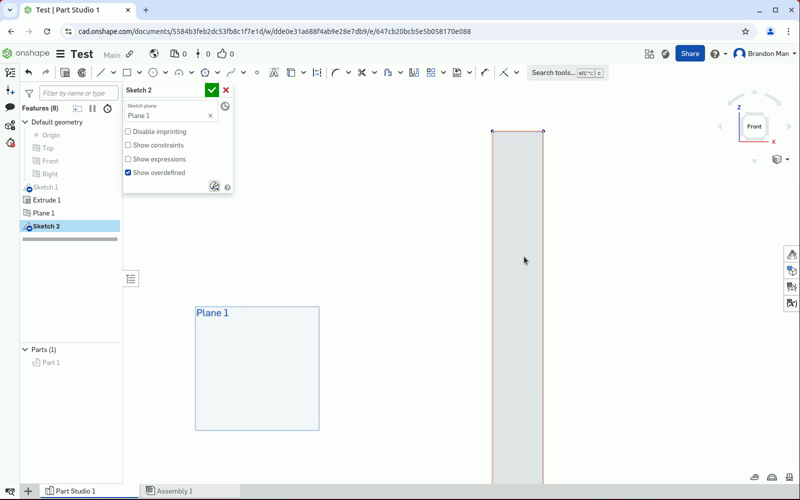
scroll(6)
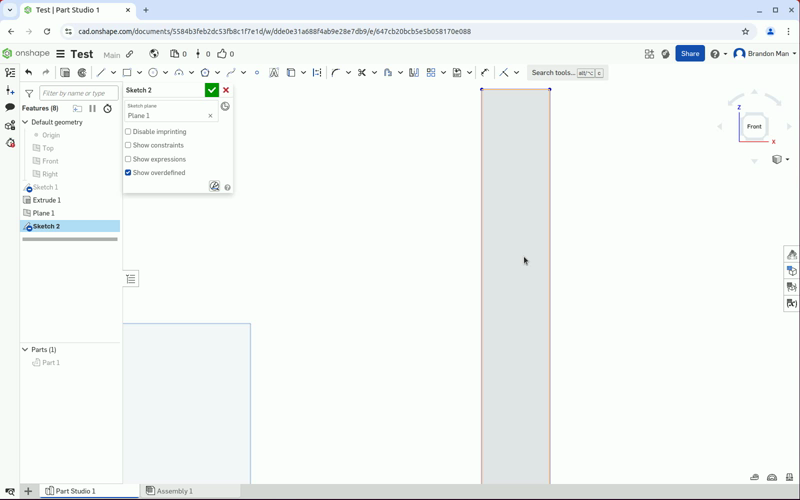
scroll(6)
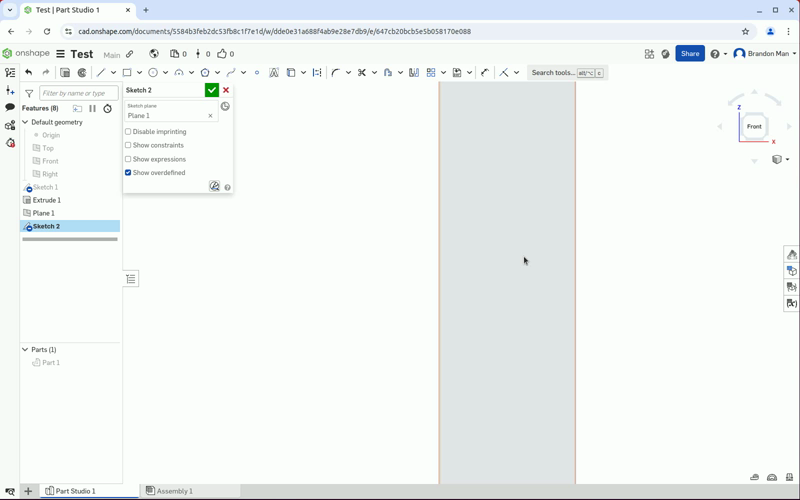
click(524, 256)
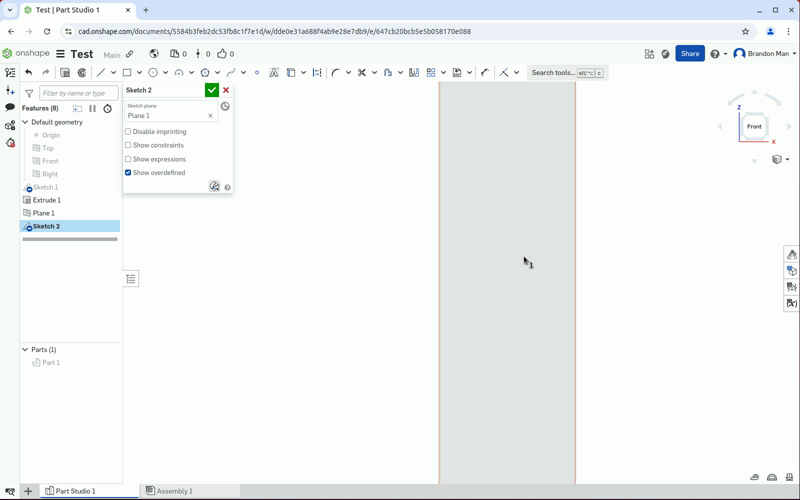
scroll(-6)
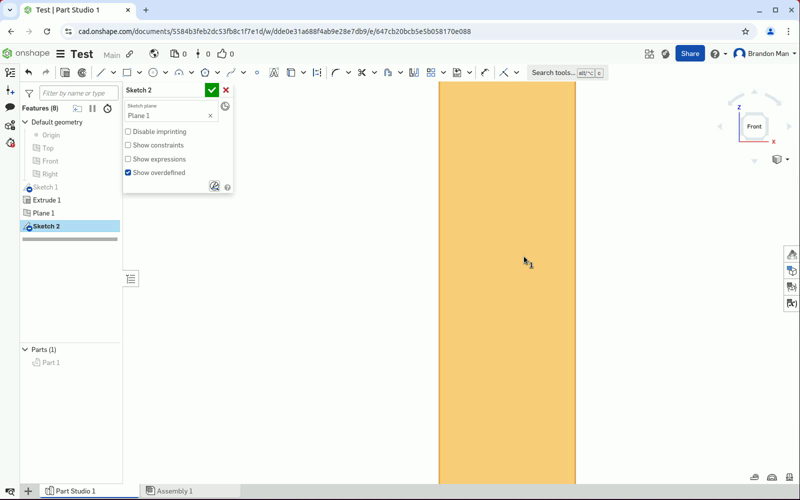
scroll(-6)
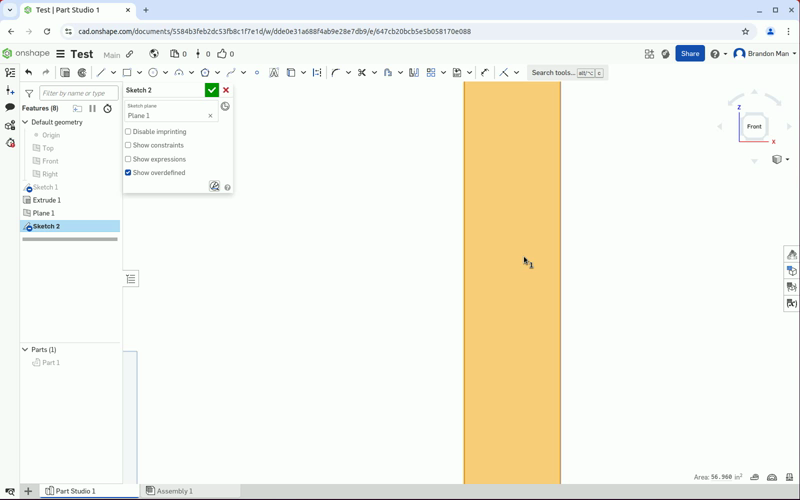
scroll(-6)
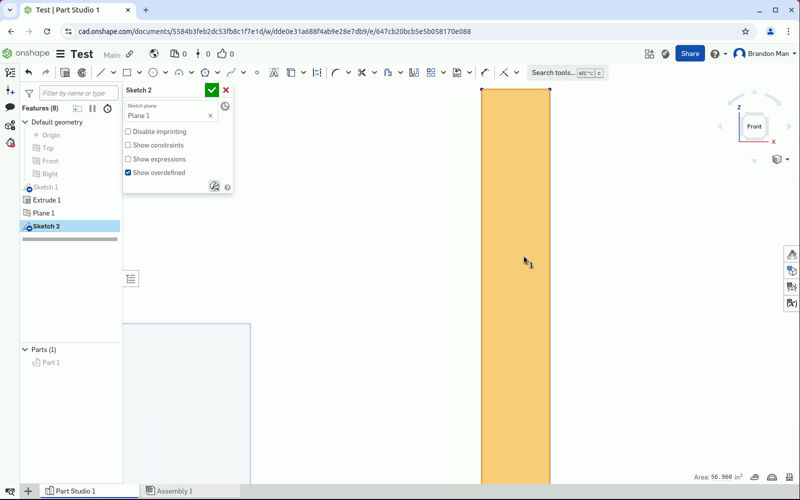
scroll(-6)
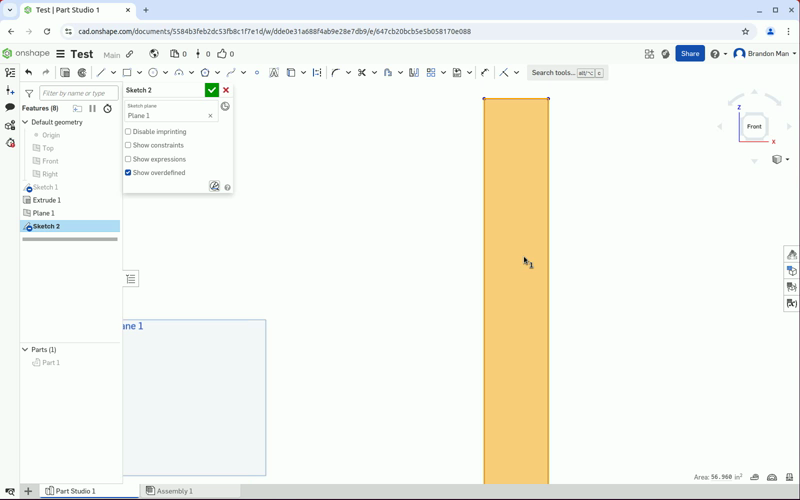
scroll(-6)
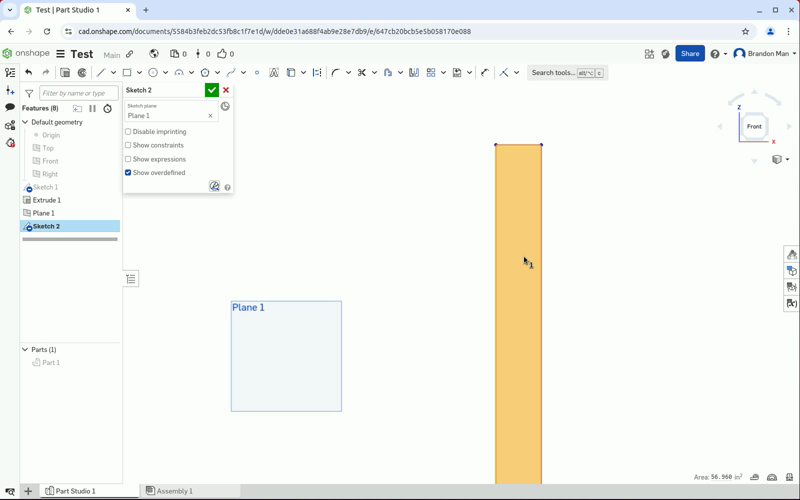
scroll(-6)
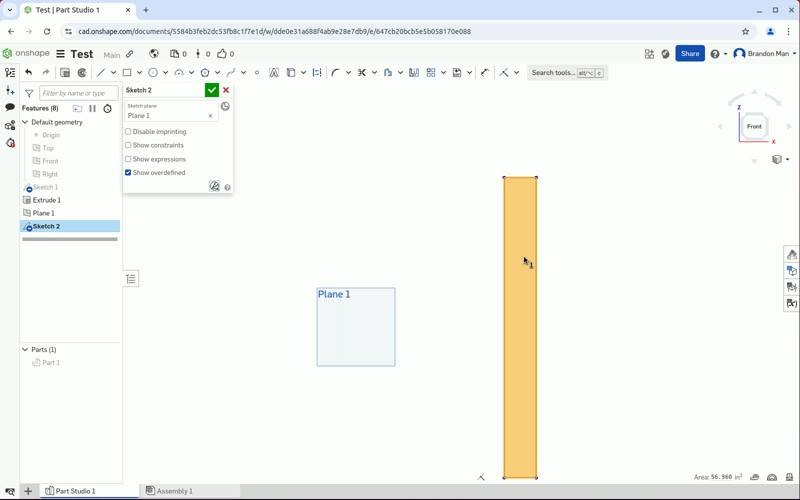
scroll(-6)
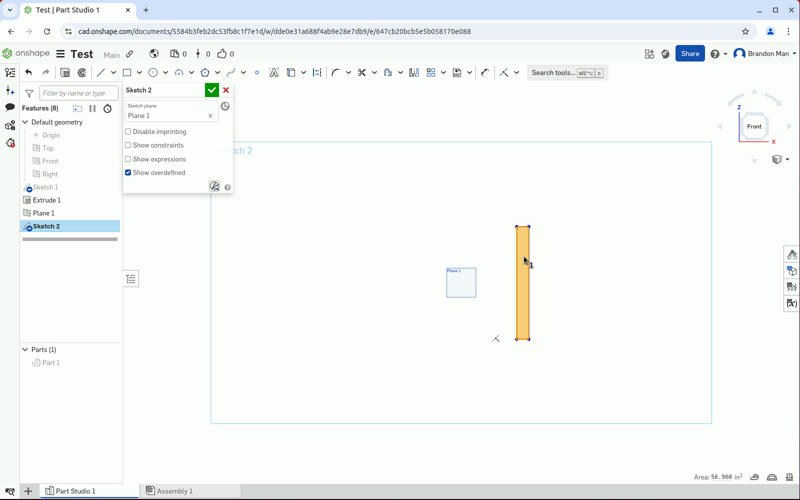
mouse_move(73, 352)
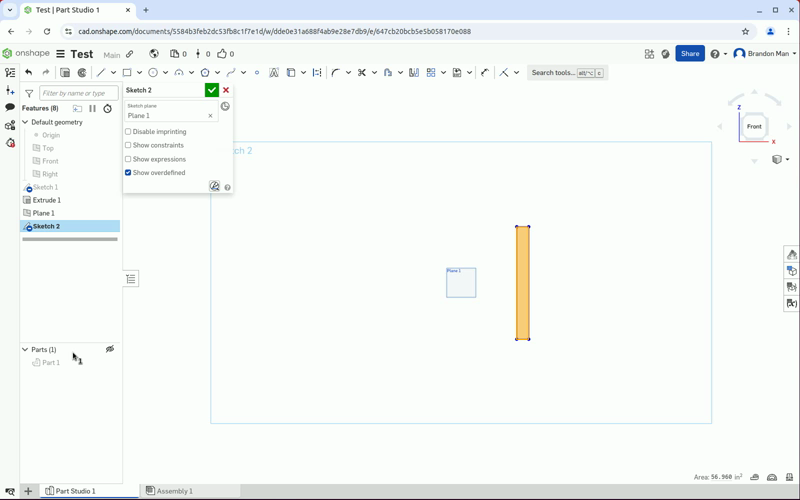
key(shift+y)
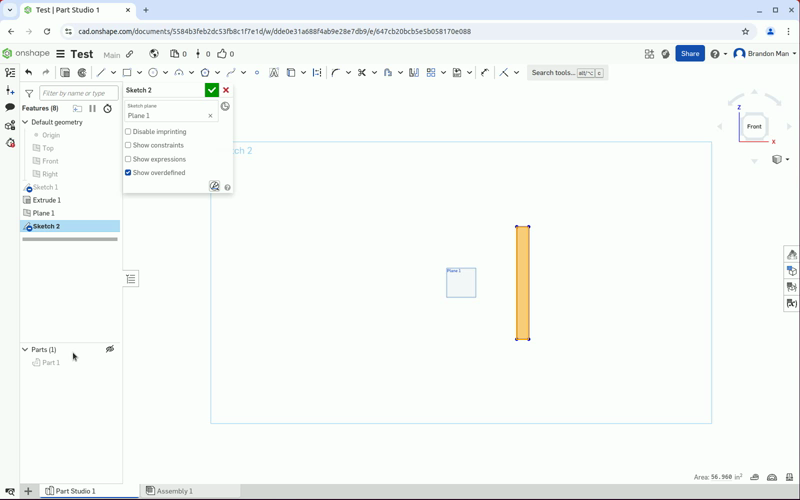
key(shift+e)
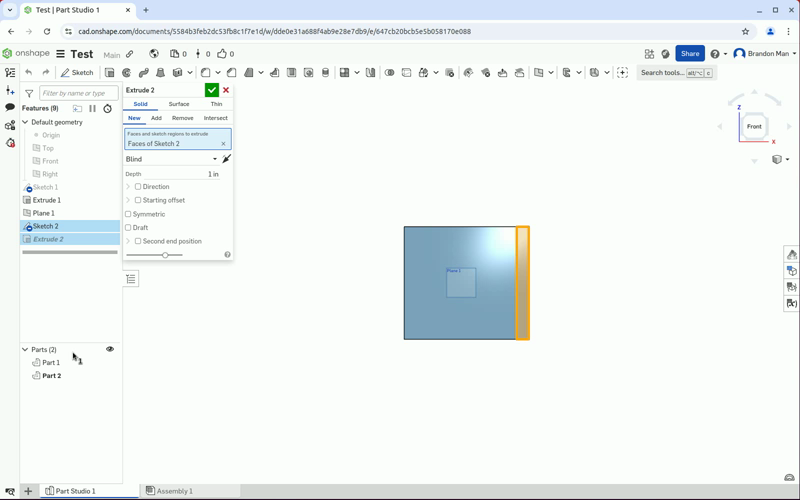
mouse_move(143, 106)
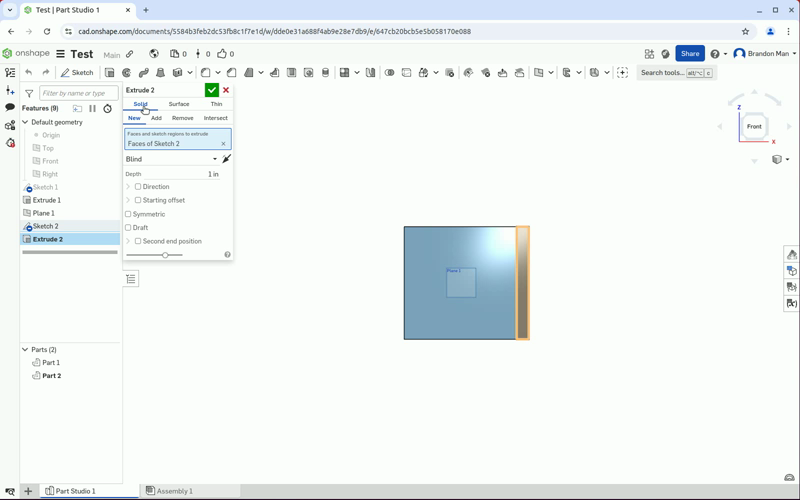
click(143, 106)
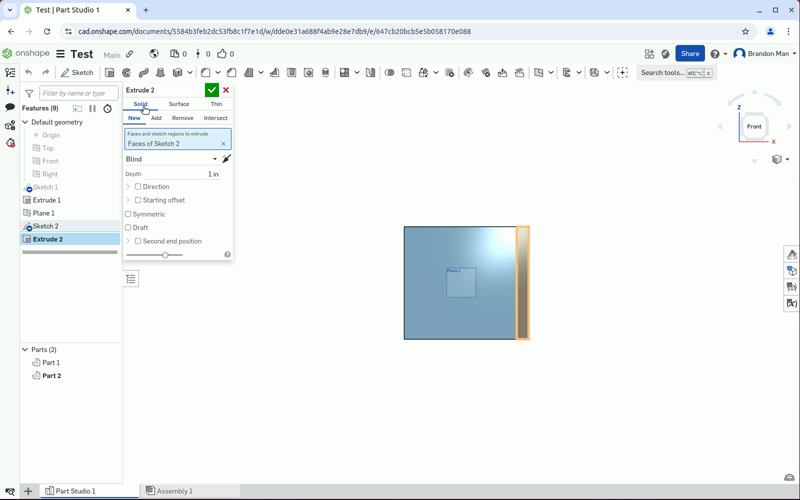
mouse_move(186, 120)
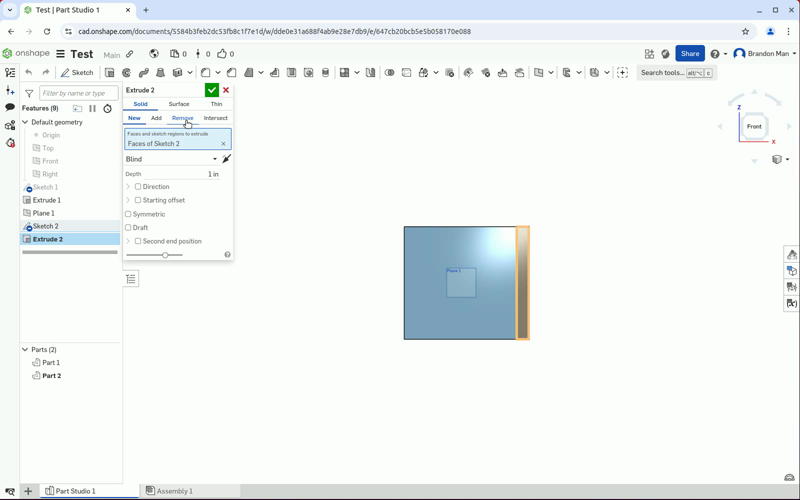
click(186, 120)
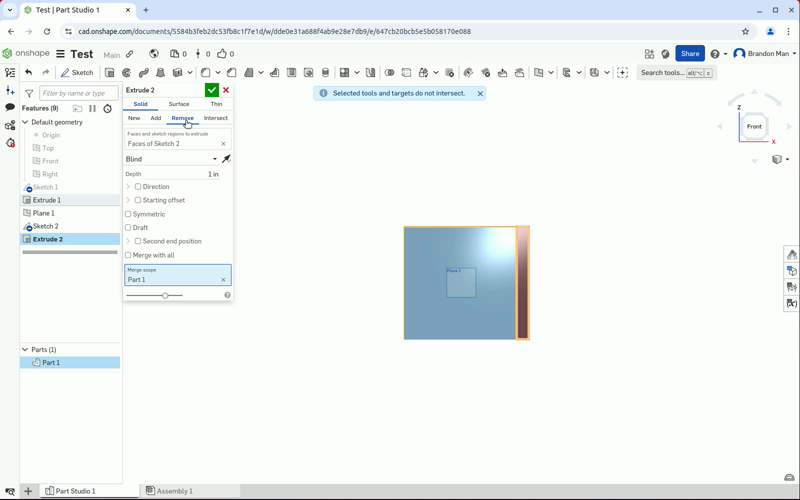
key(tab, 4)
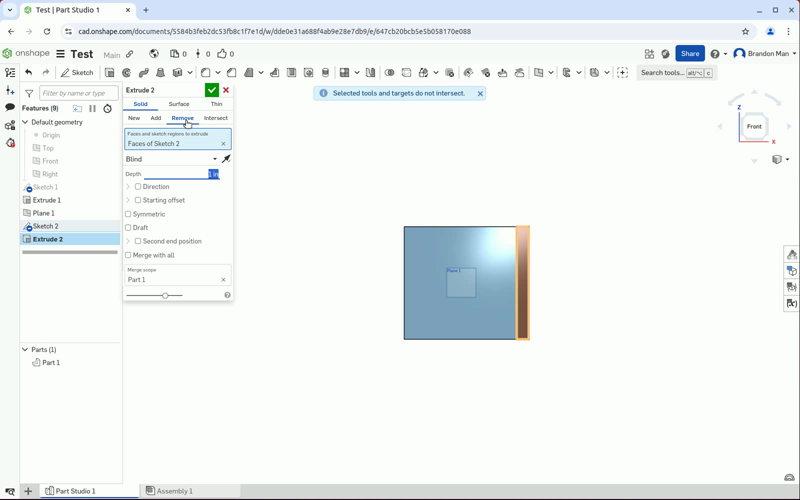
text(2.407)
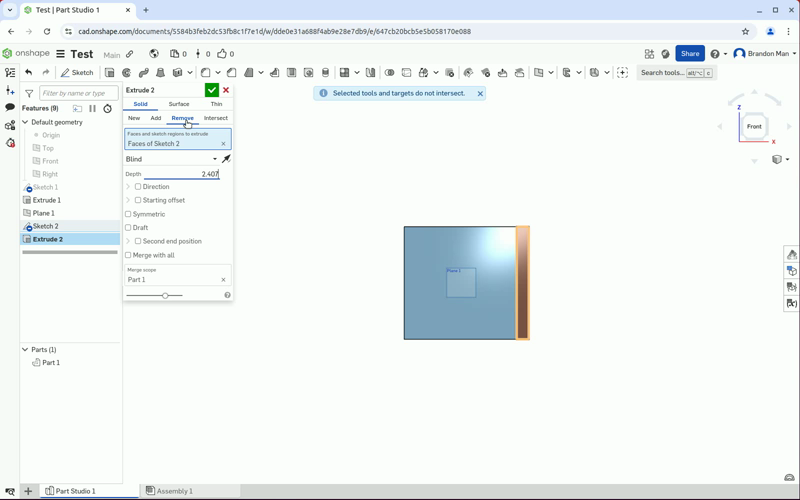
key(tab, 6)
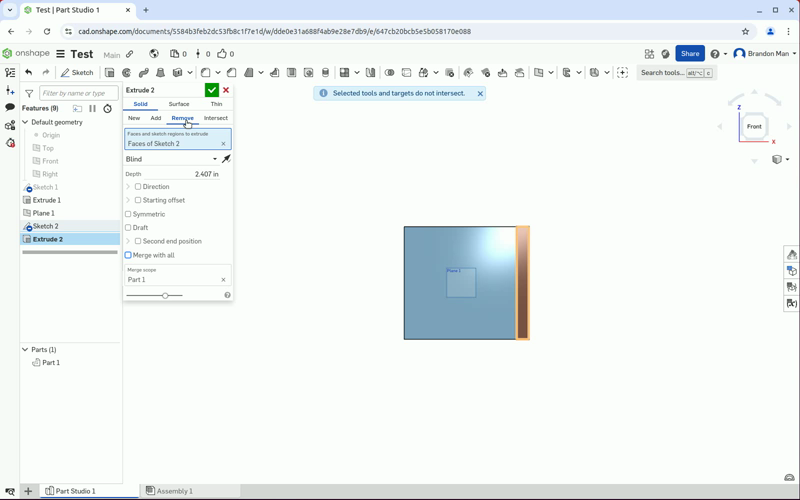
key(space)
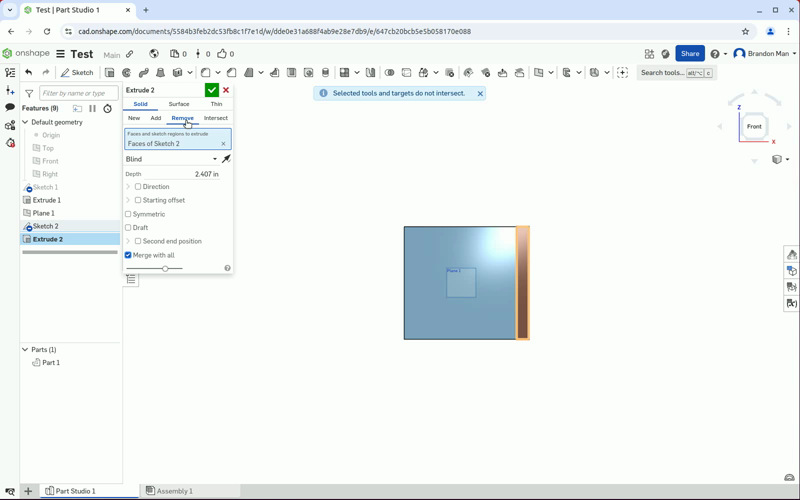
key(enter)
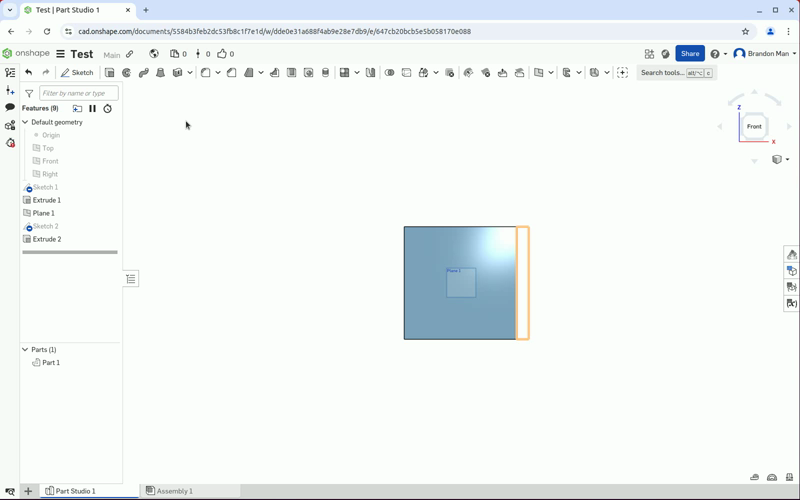
key(shift+h)
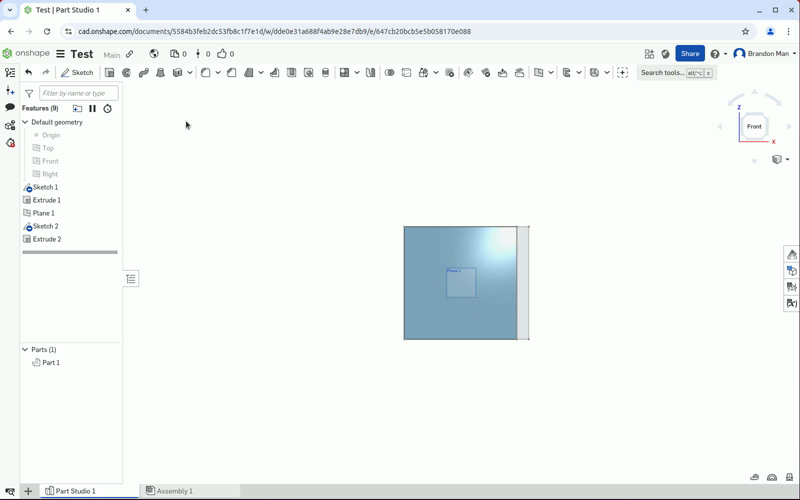
key(shift+h)
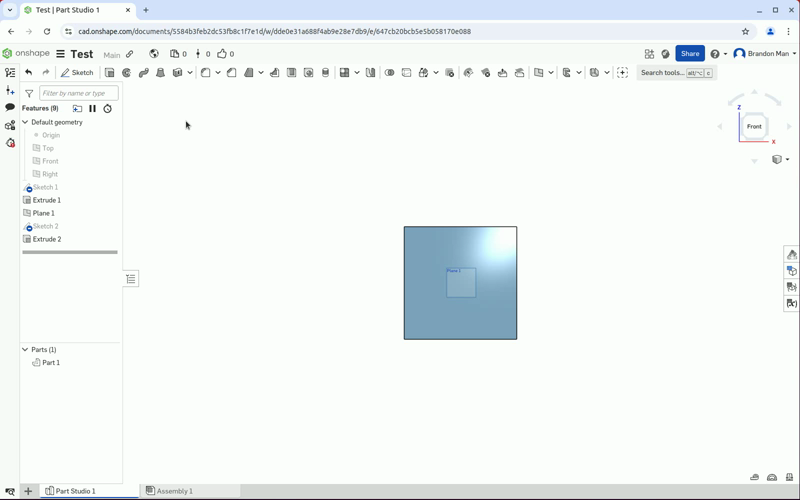
mouse_move(73, 189)
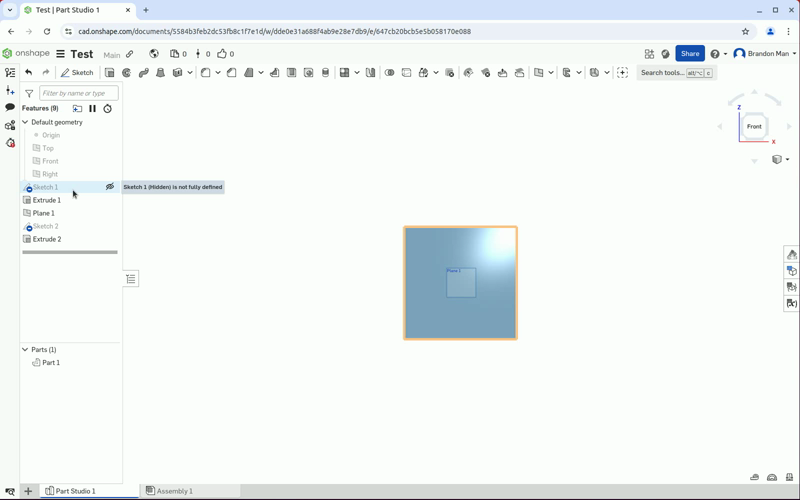
click(73, 189)
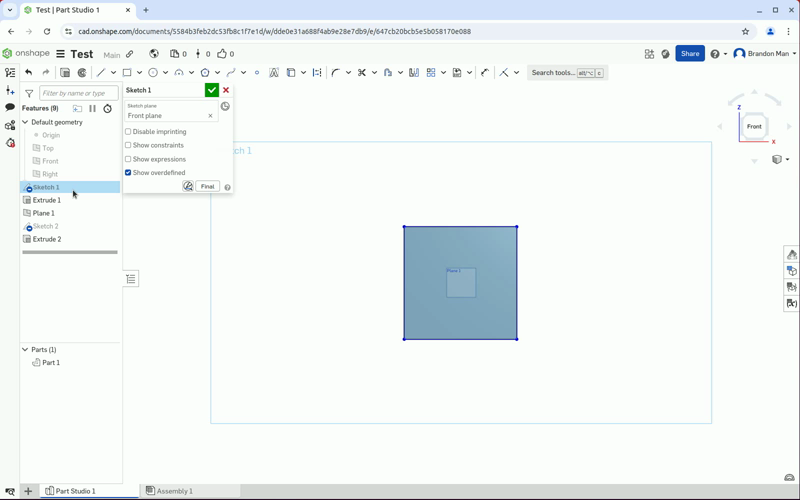
mouse_move(229, 92)
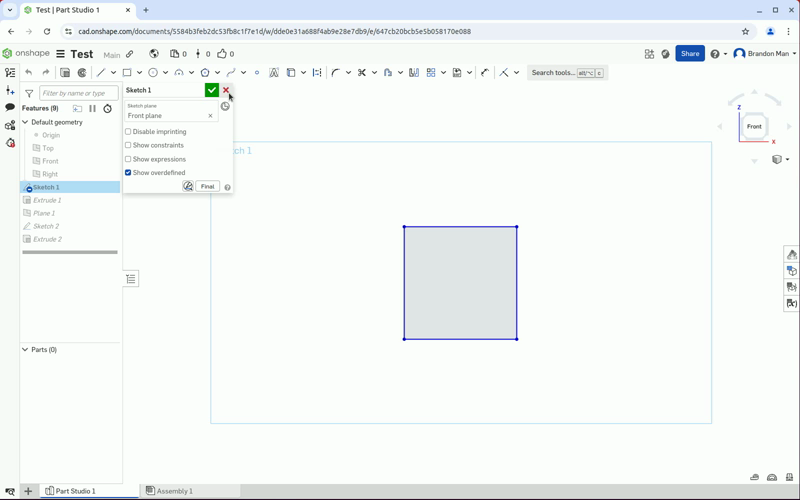
click(229, 92)
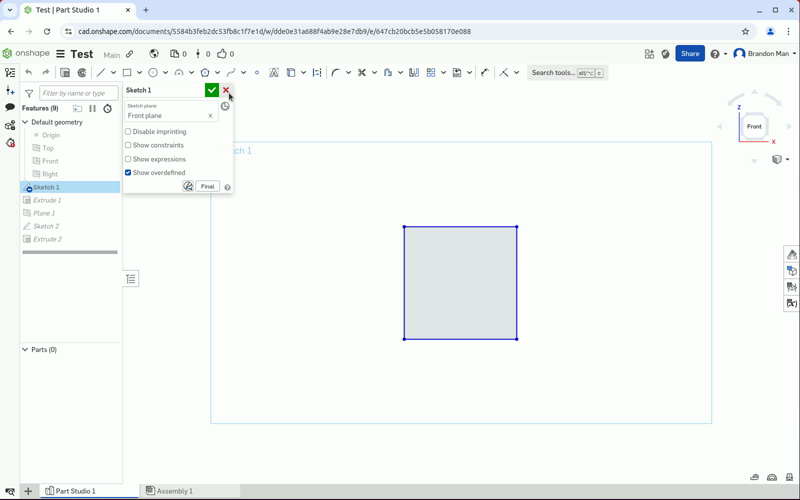
key(shift+s)
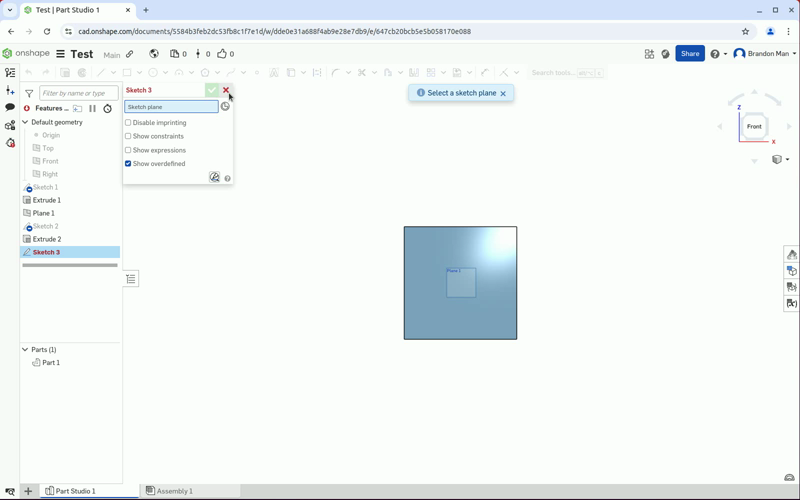
mouse_move(73, 215)
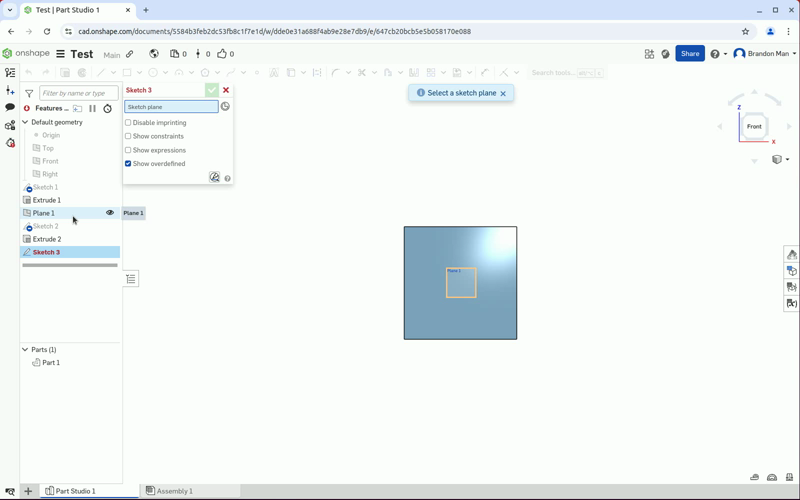
click(73, 215)
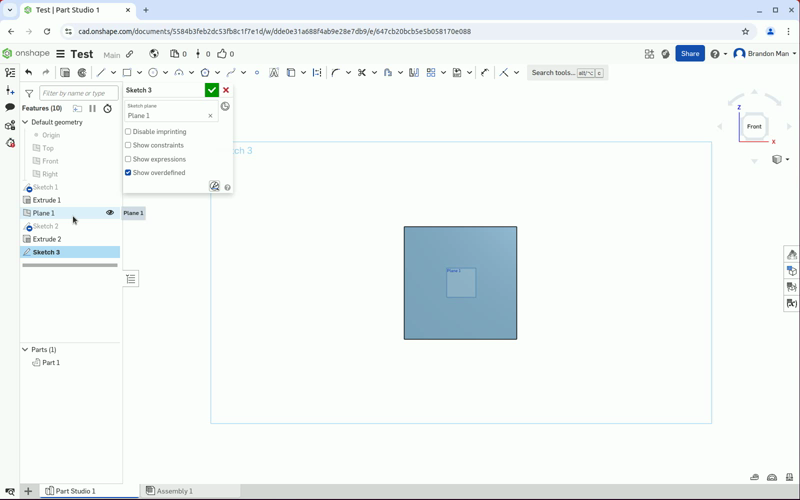
mouse_move(73, 352)
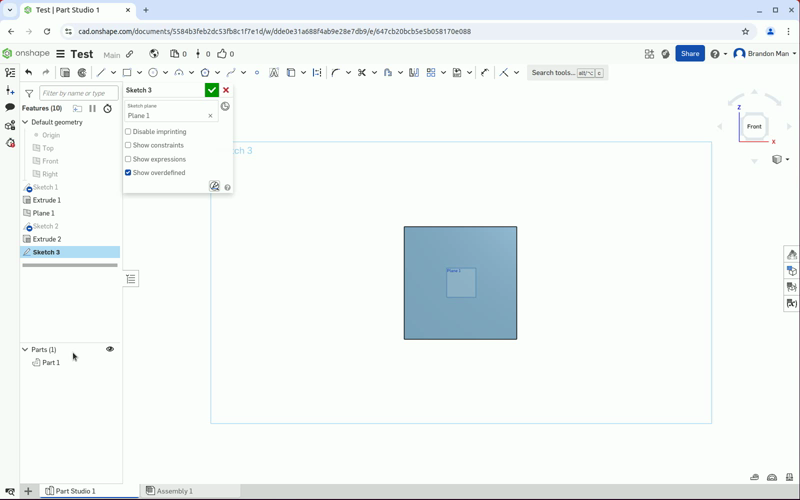
key(y)
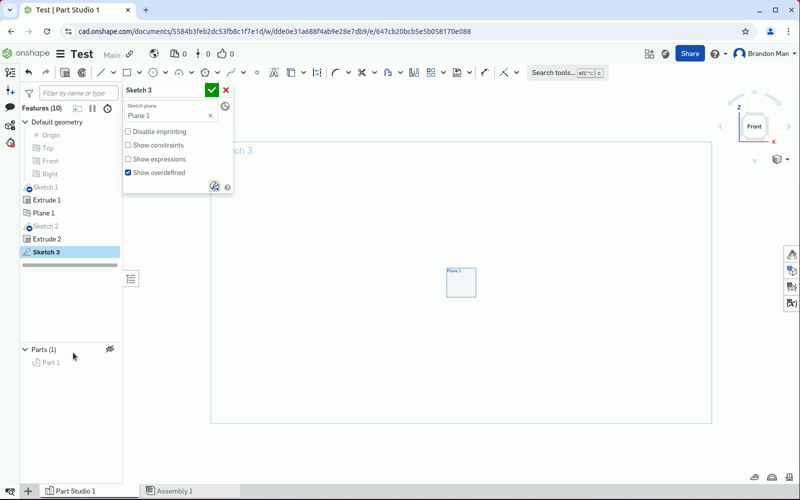
key(l)
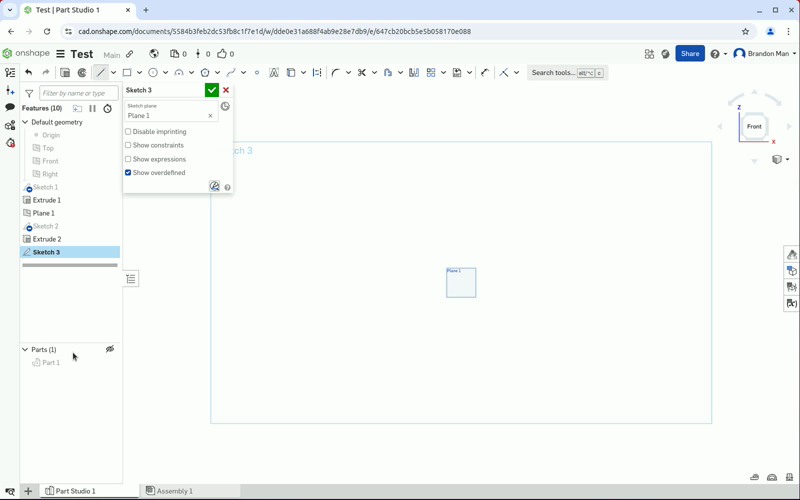
key_down(shift)
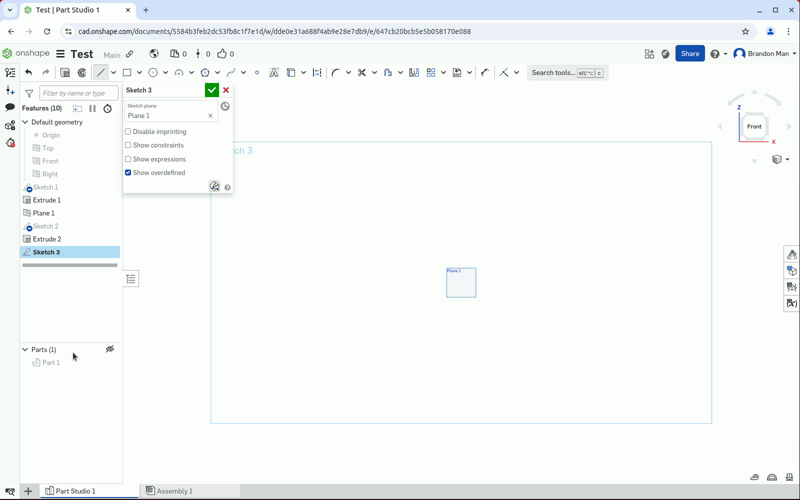
mouse_move(497, 339)
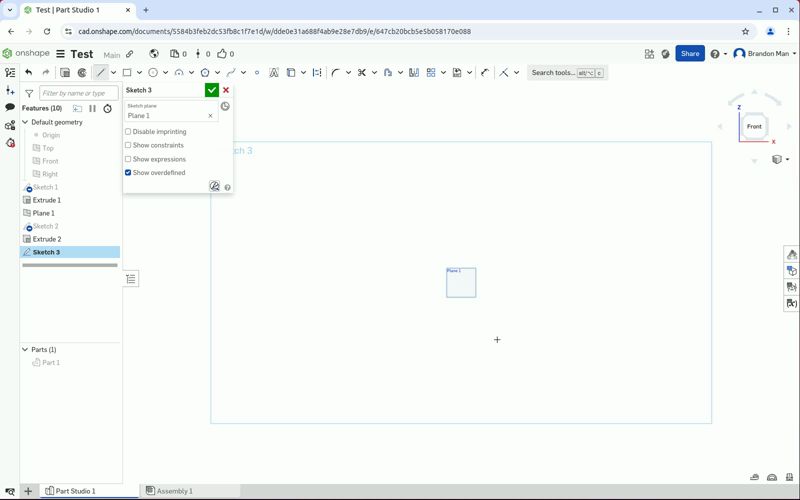
click(497, 339)
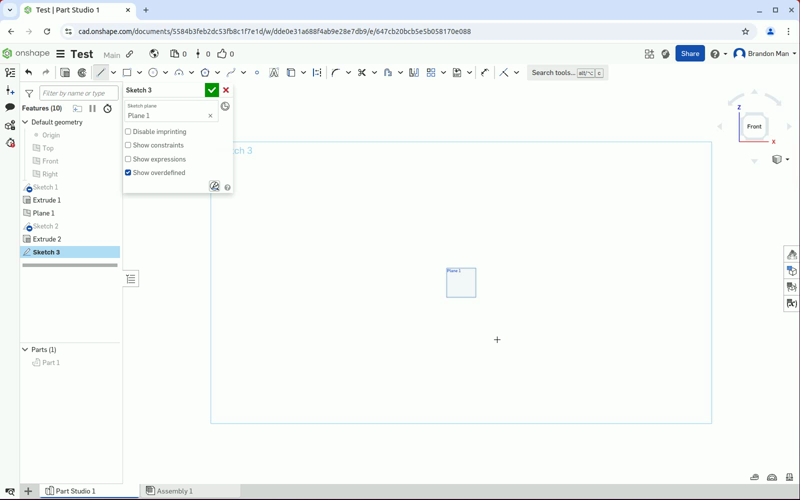
key_up(shift)
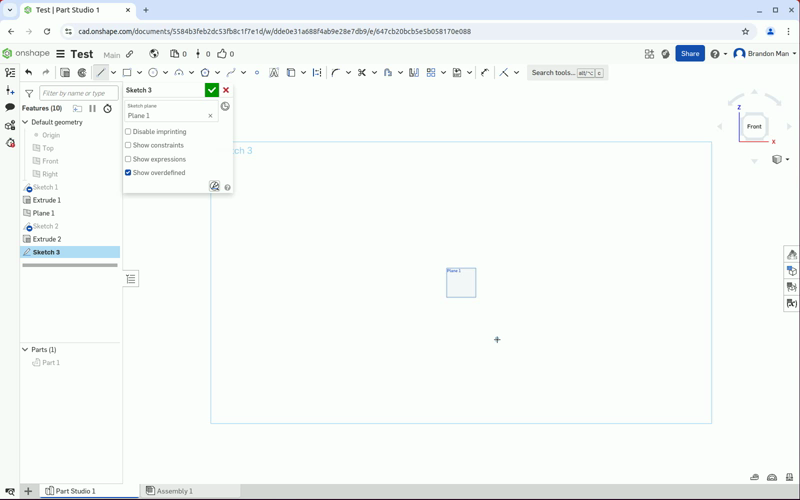
key_down(shift)
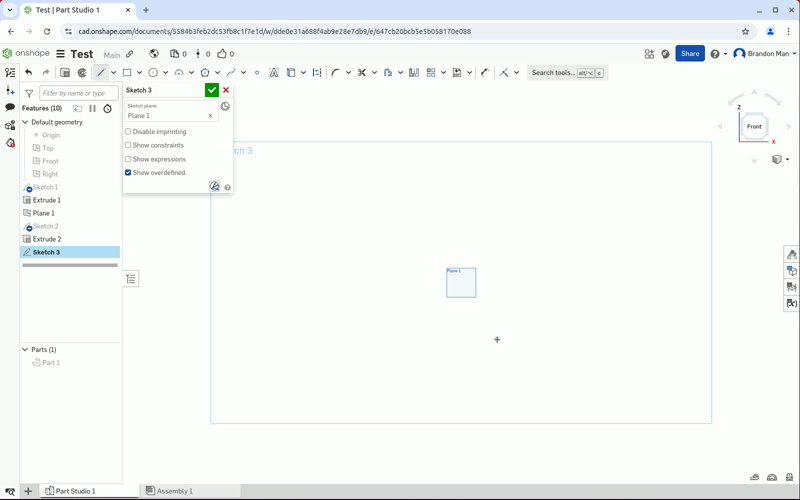
mouse_move(527, 339)
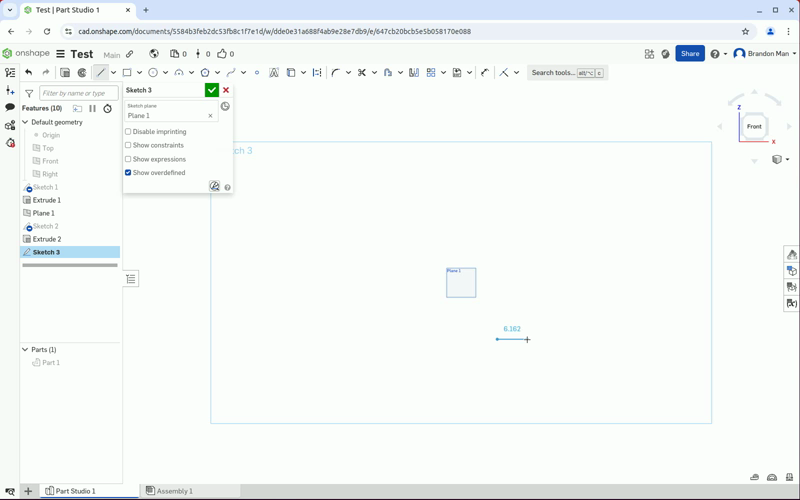
mouse_move(517, 339)
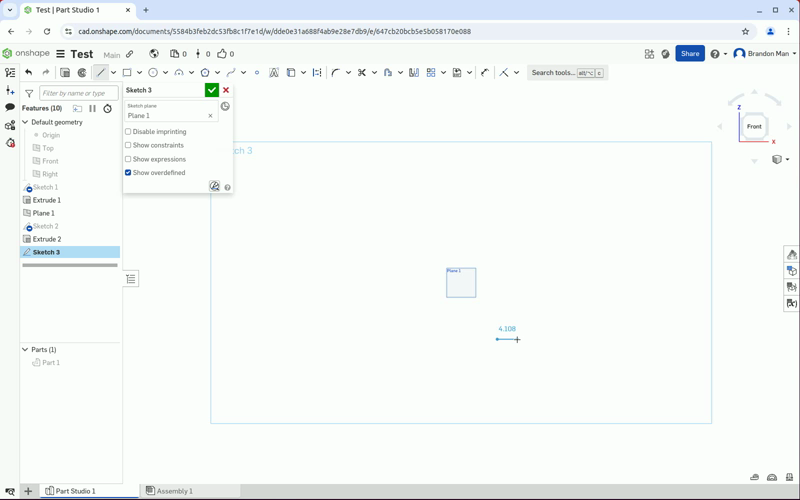
click(517, 339)
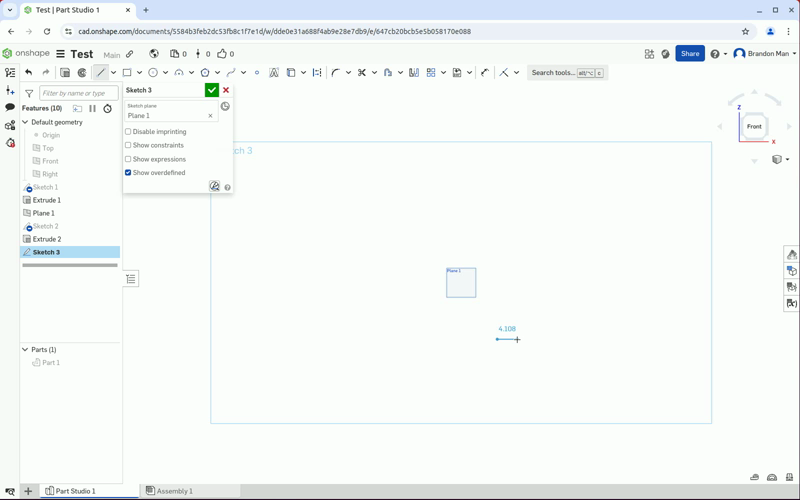
key_up(shift)
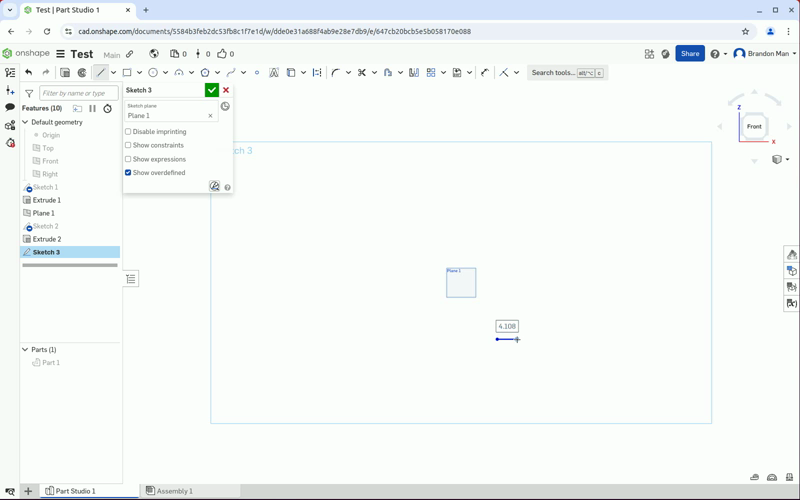
key_down(shift)
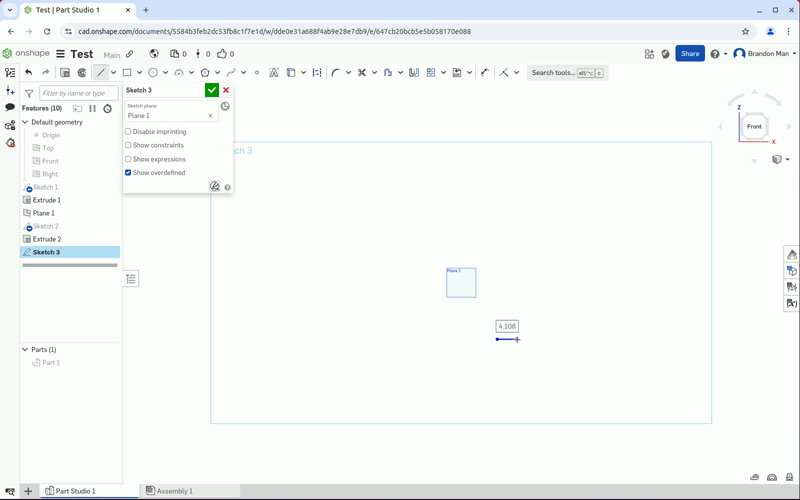
mouse_move(517, 226)
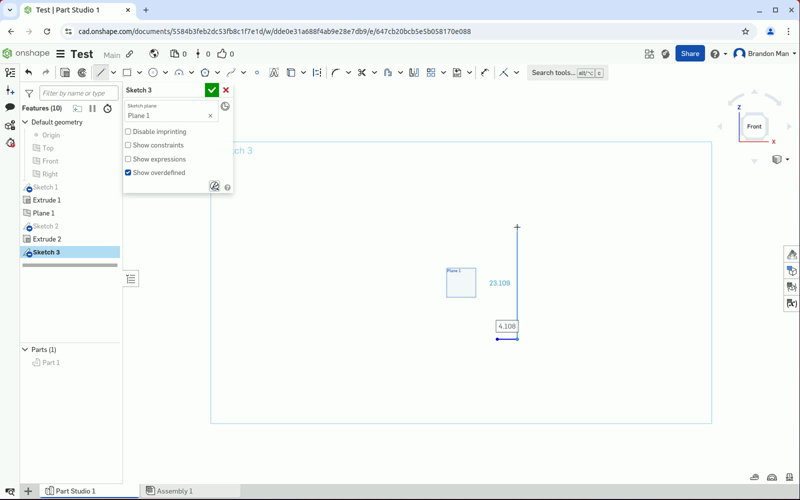
click(517, 226)
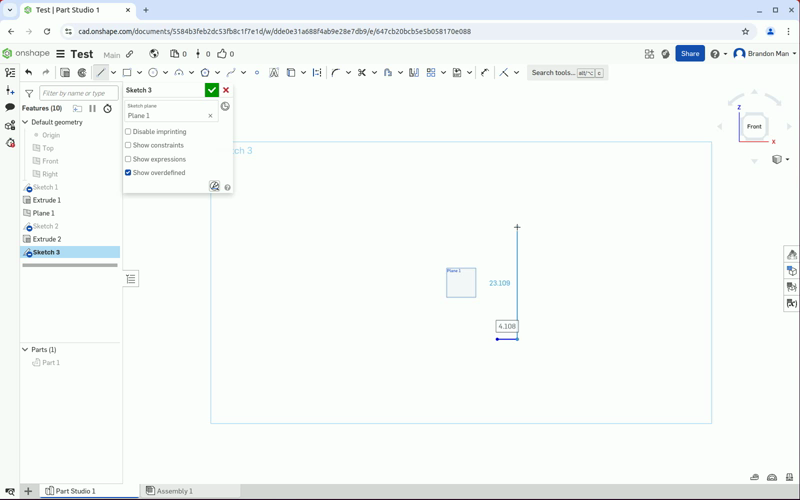
key_up(shift)
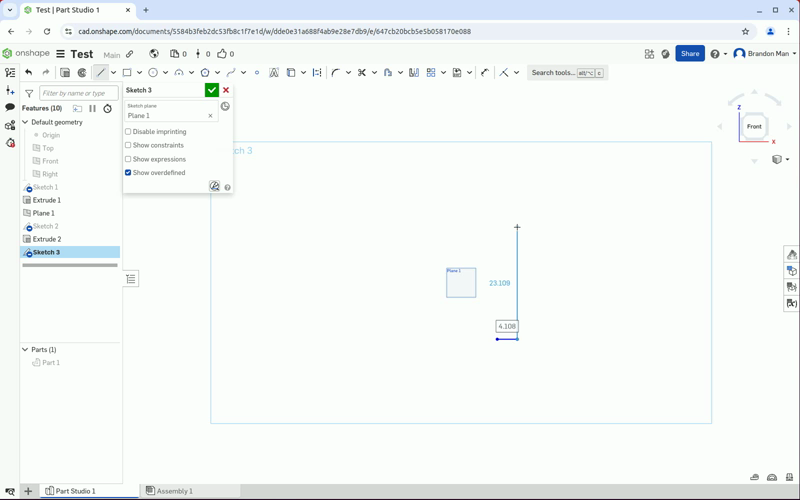
key_down(shift)
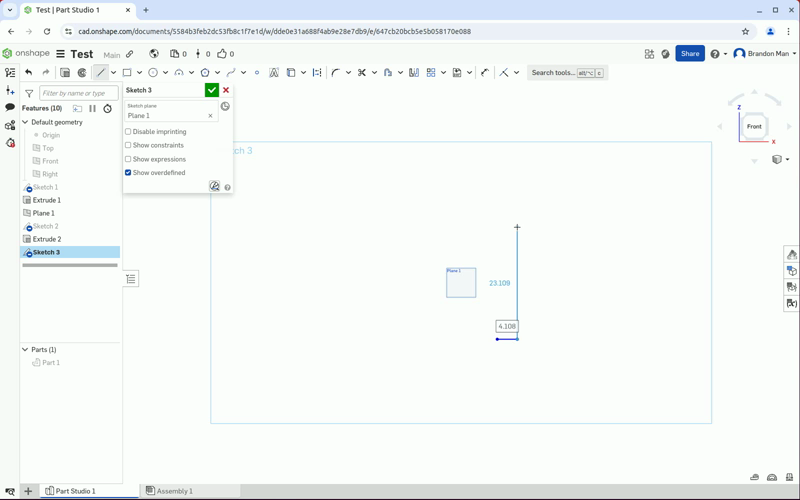
mouse_move(497, 339)
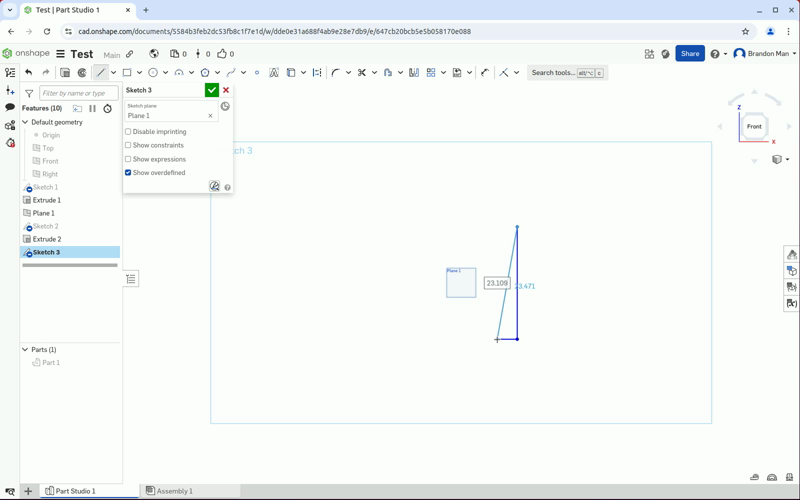
key_up(shift)
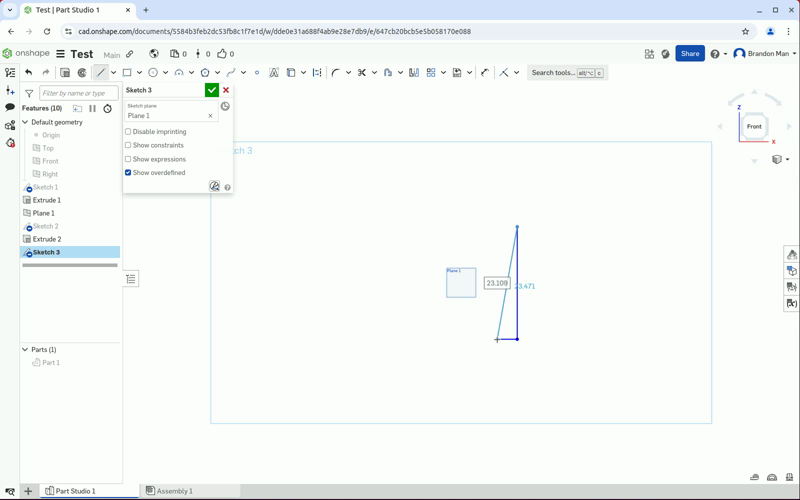
click(497, 339)
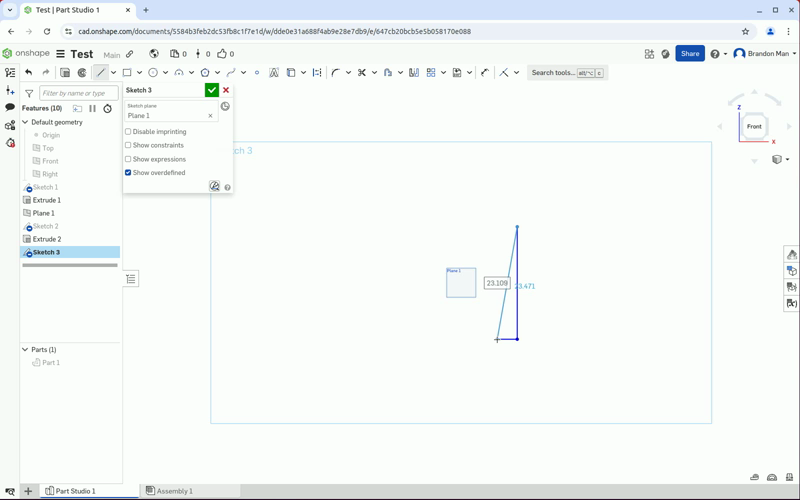
key(esc)
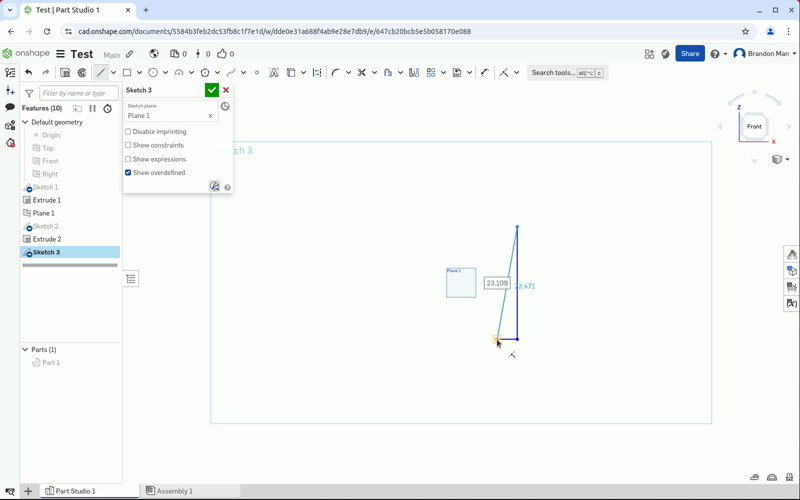
mouse_move(511, 274)
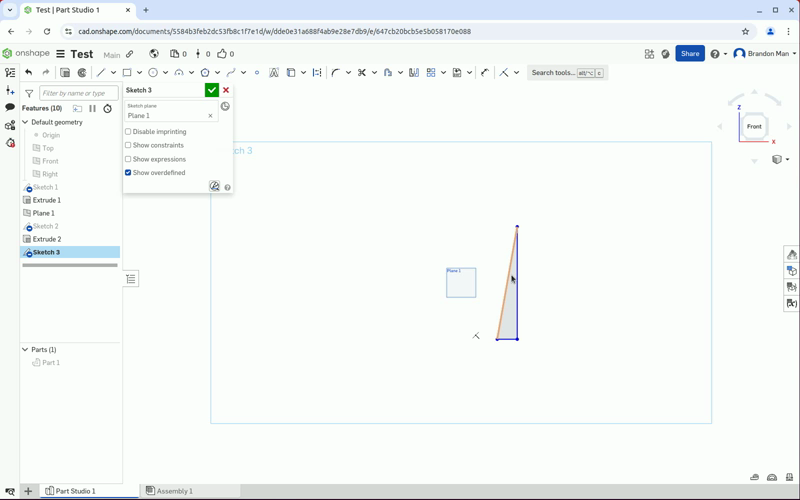
scroll(6)
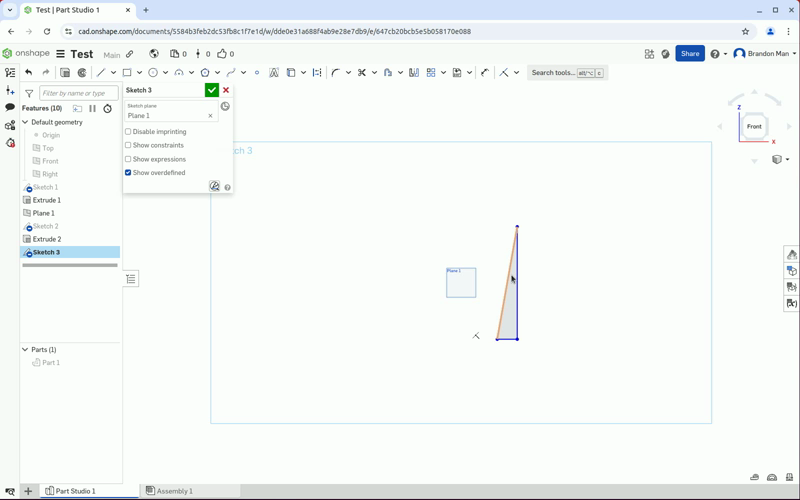
scroll(6)
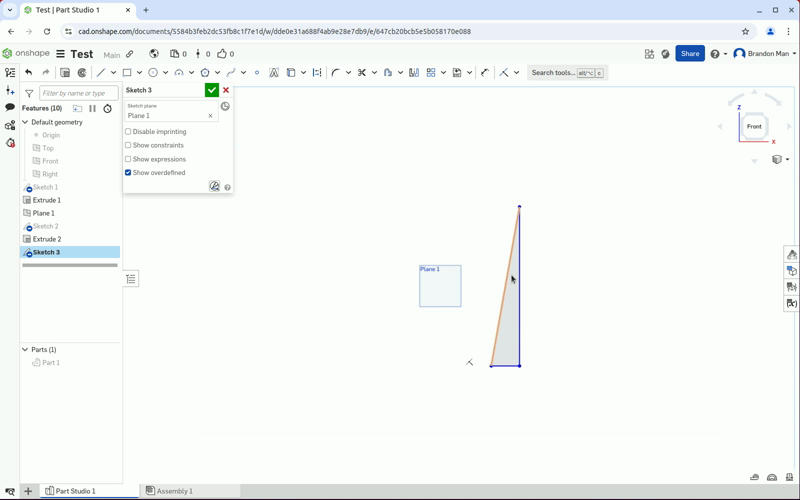
scroll(6)
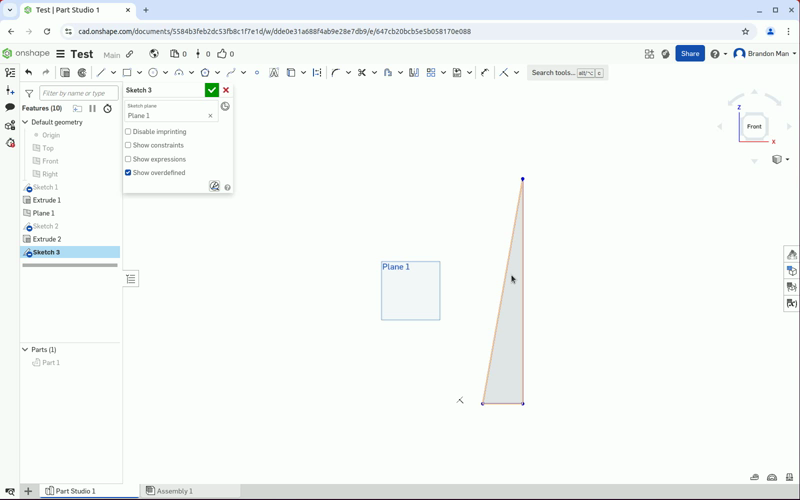
scroll(6)
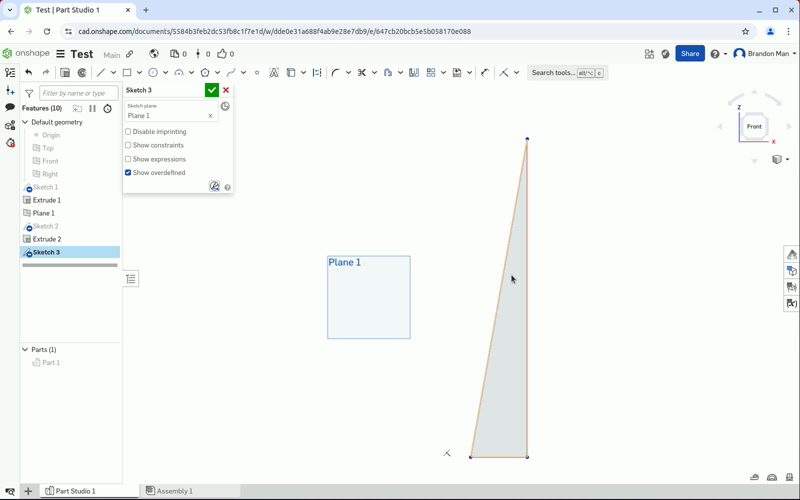
scroll(6)
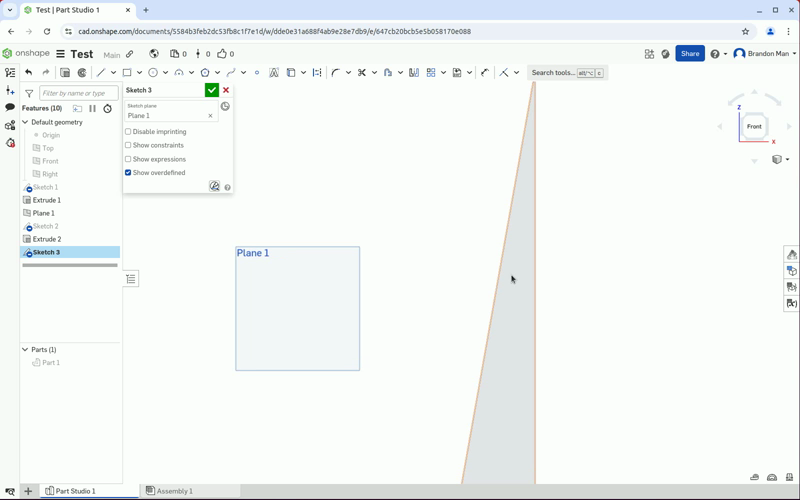
scroll(6)
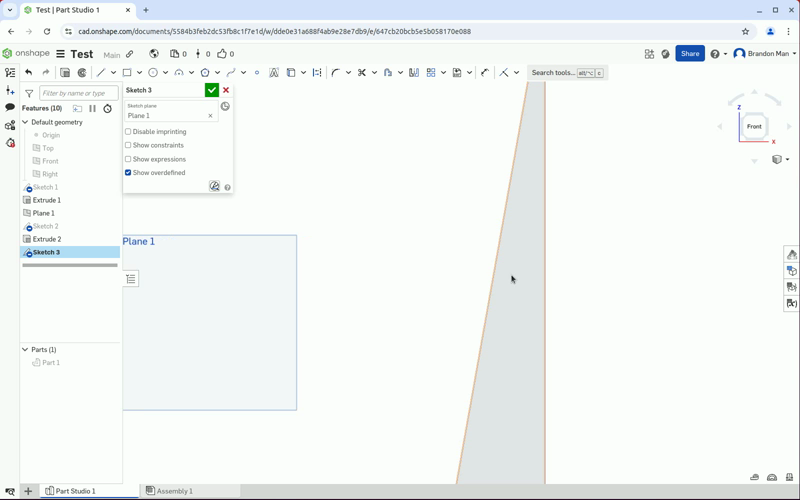
scroll(6)
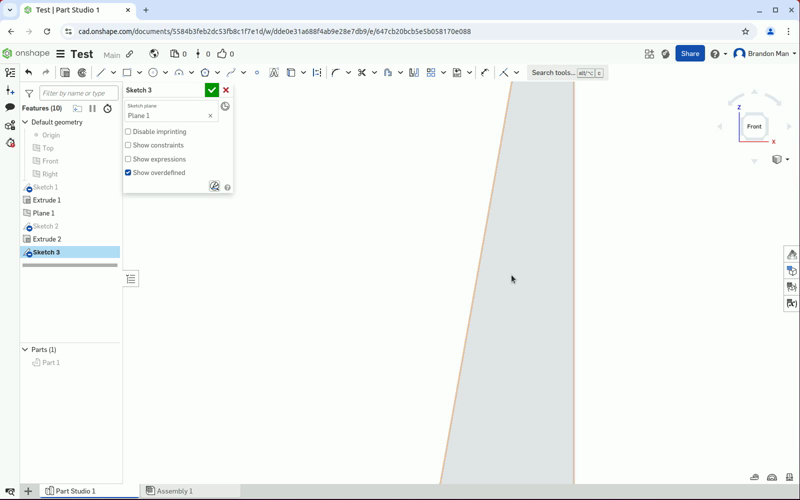
click(511, 274)
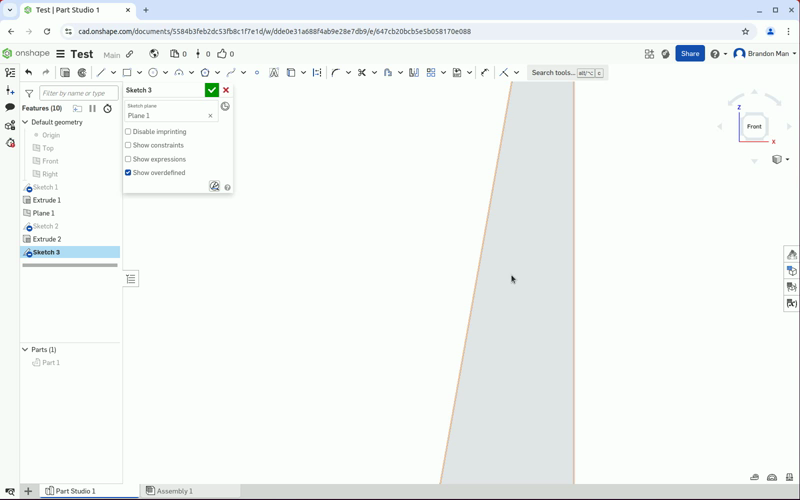
scroll(-6)
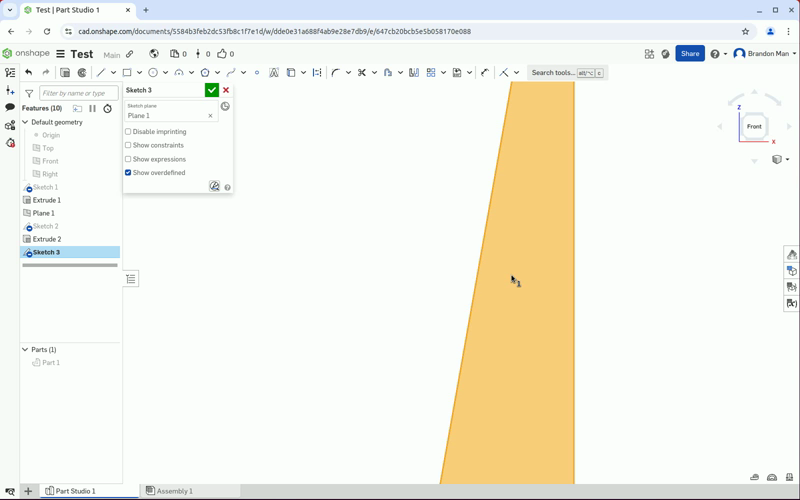
scroll(-6)
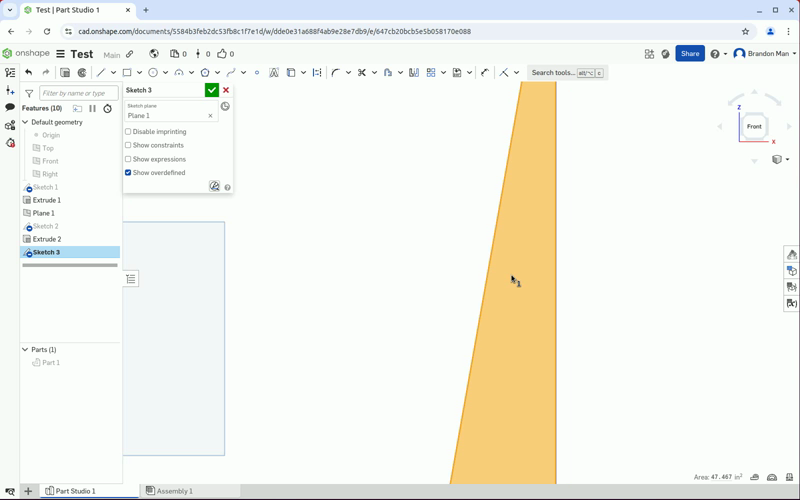
scroll(-6)
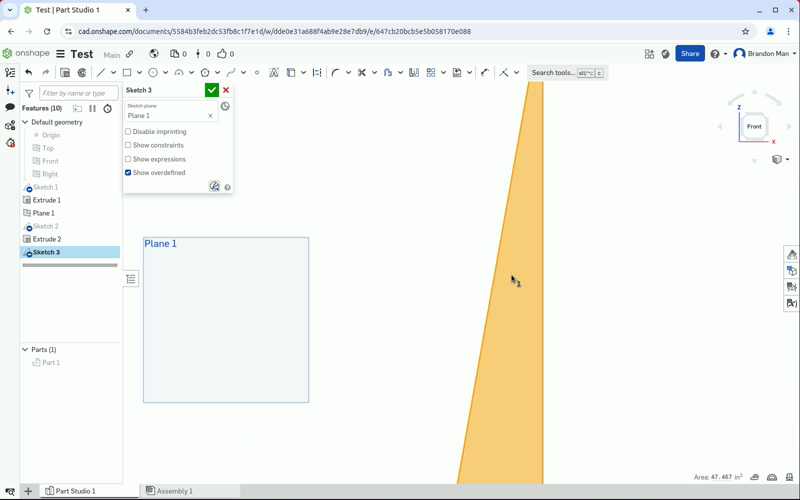
scroll(-6)
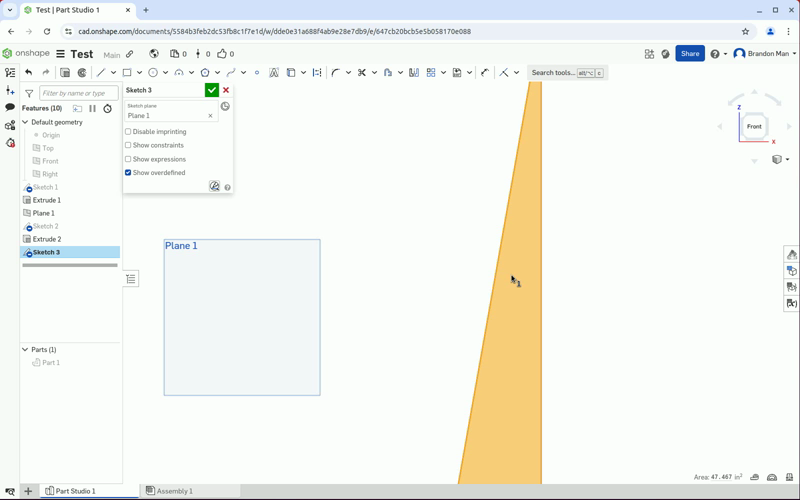
scroll(-6)
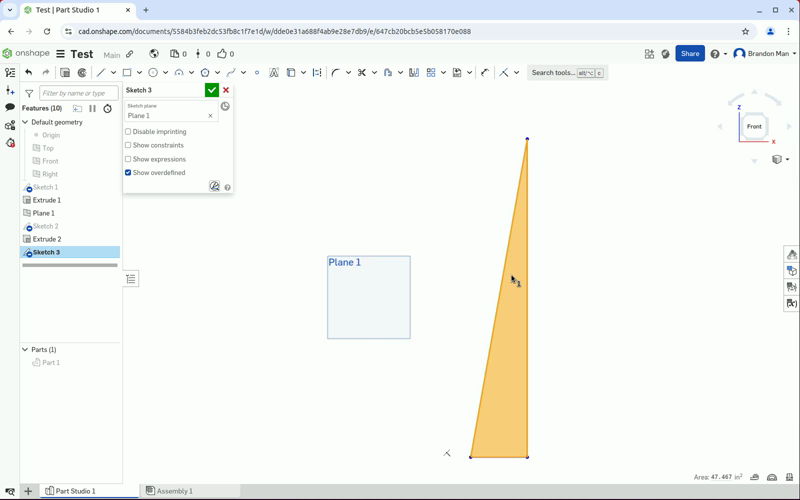
scroll(-6)
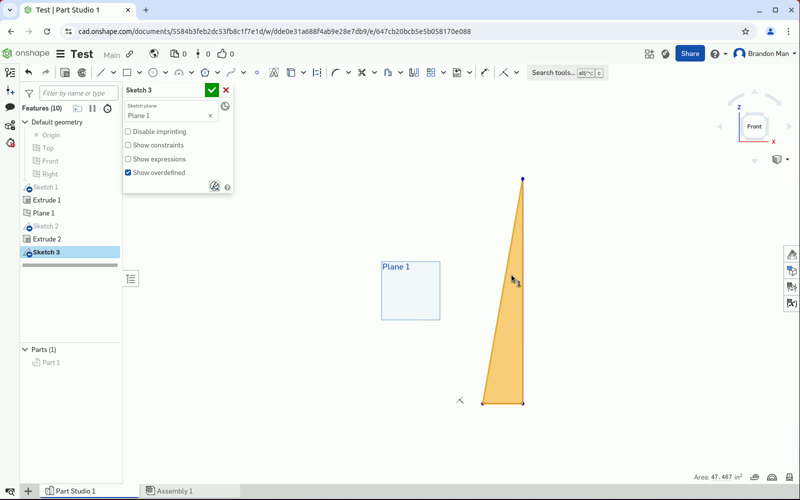
scroll(-6)
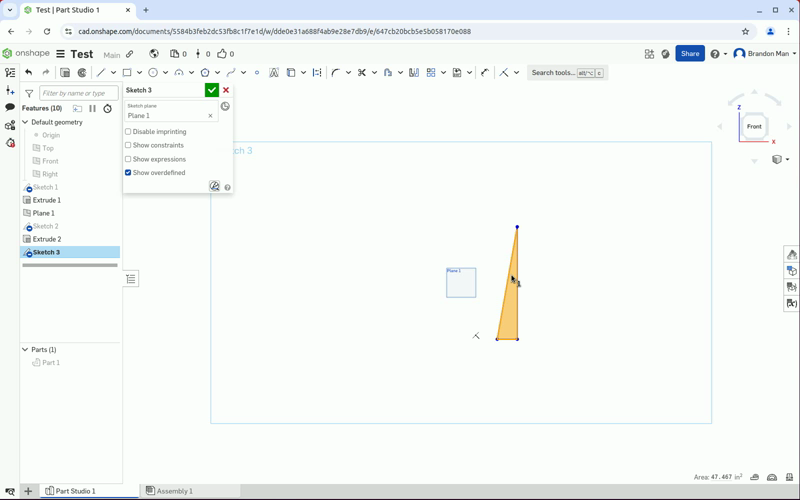
mouse_move(73, 352)
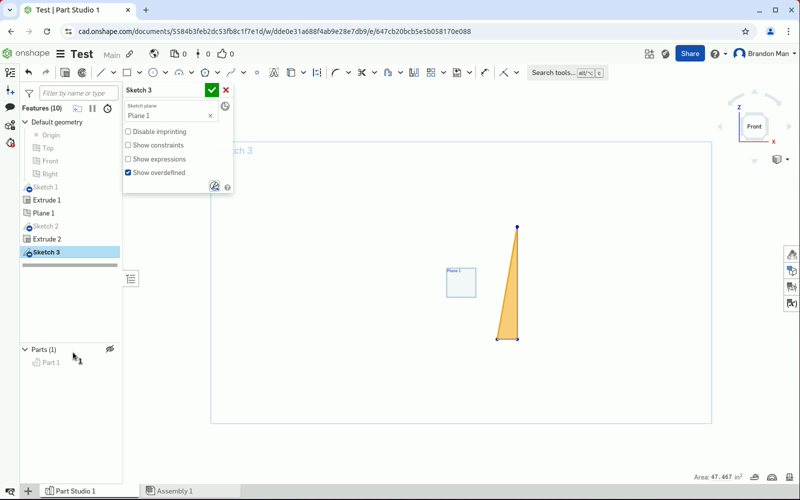
key(shift+y)
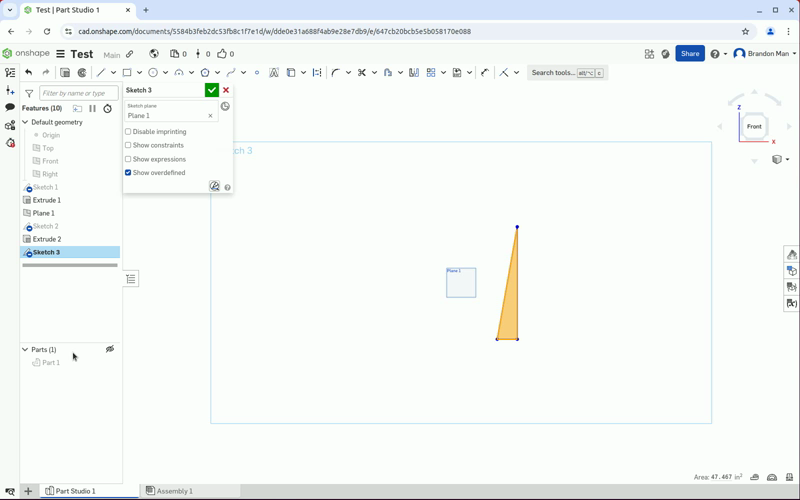
key(shift+e)
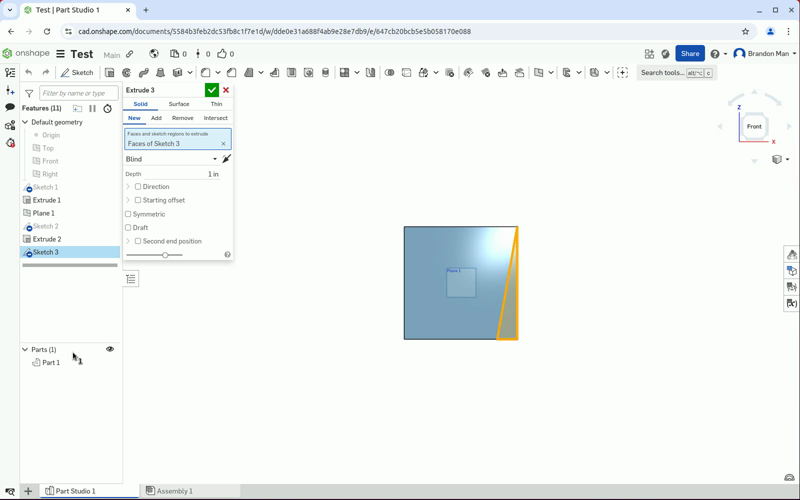
mouse_move(143, 106)
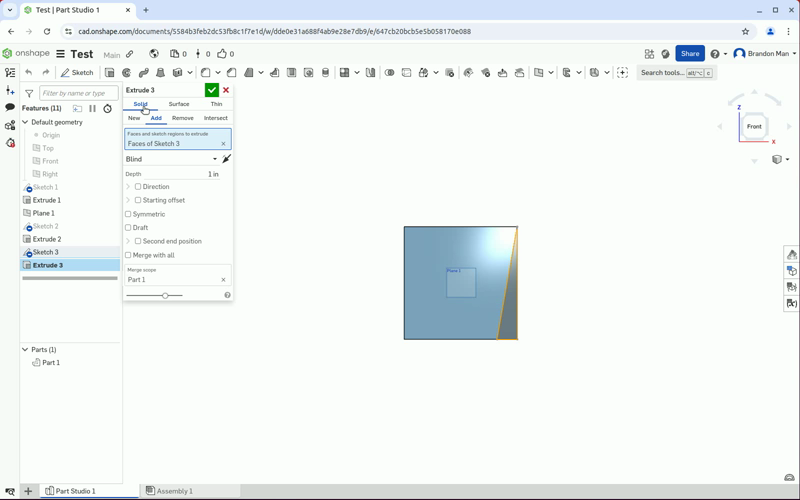
click(143, 106)
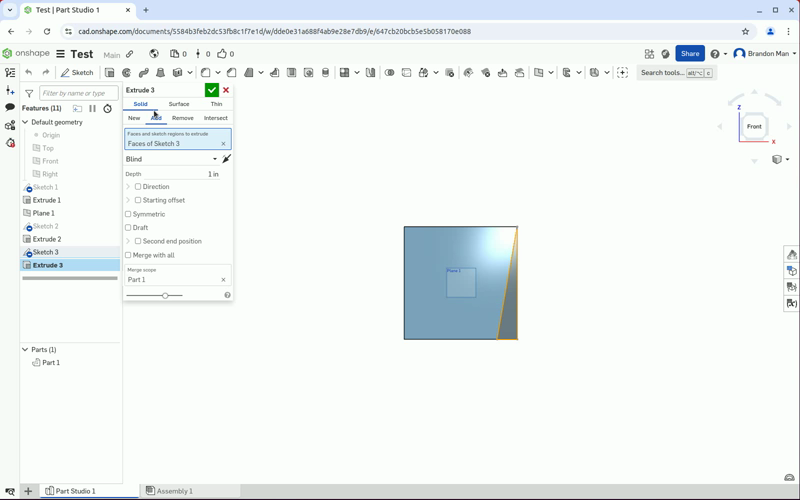
mouse_move(186, 120)
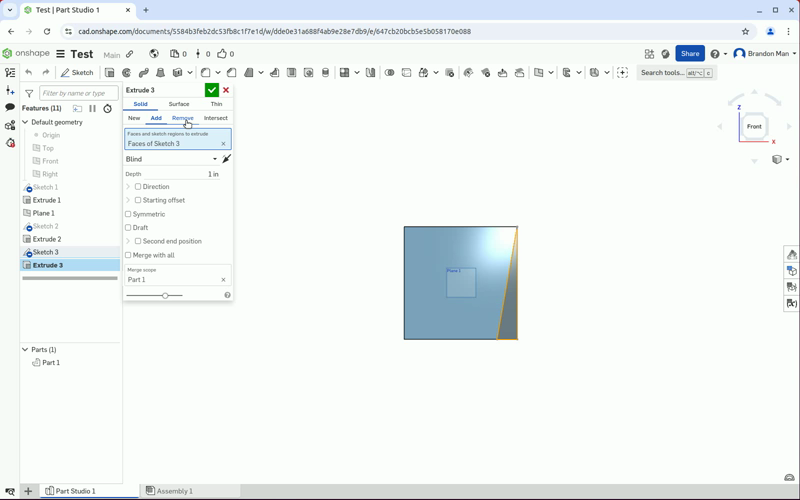
click(186, 120)
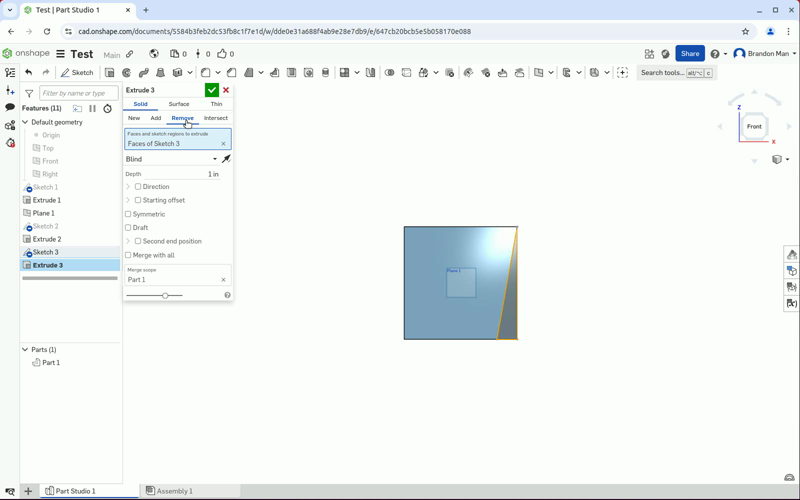
key(tab, 4)
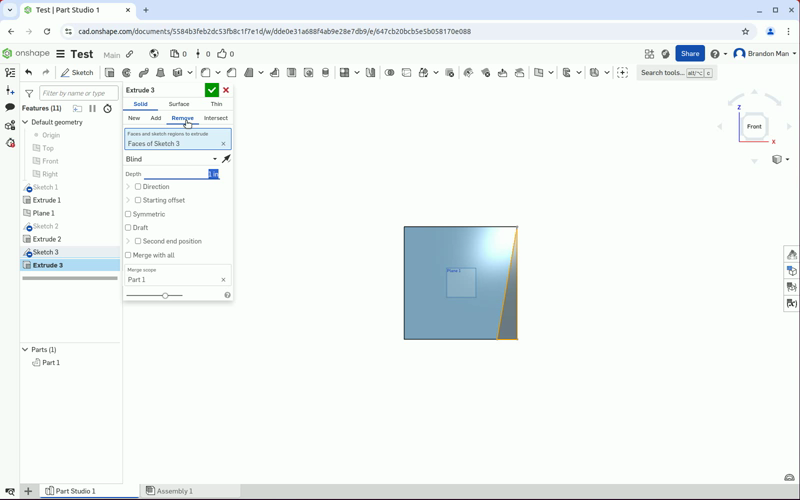
text(2.407)
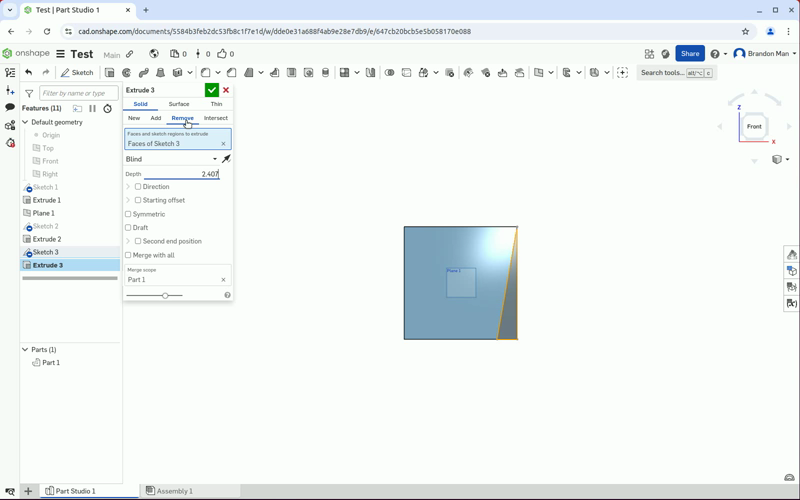
key(tab, 6)
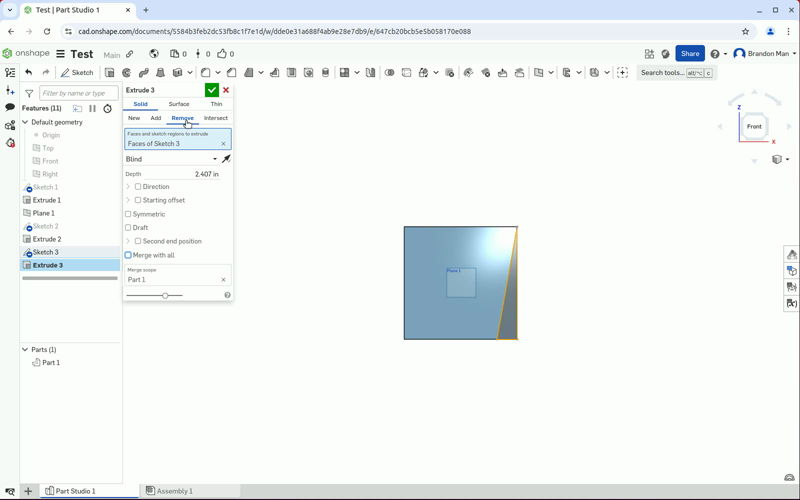
key(space)
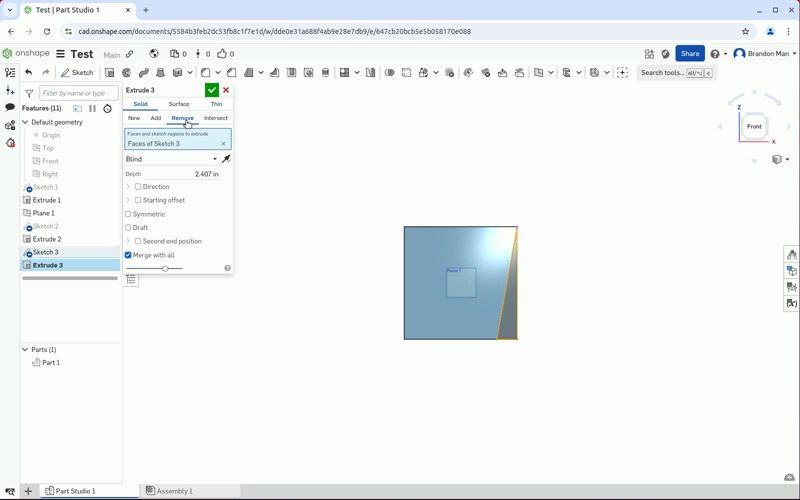
key(enter)
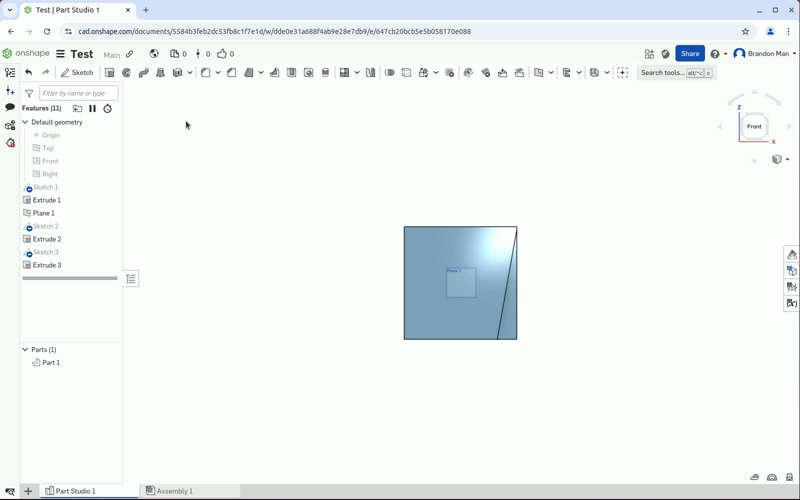
key(shift+h)
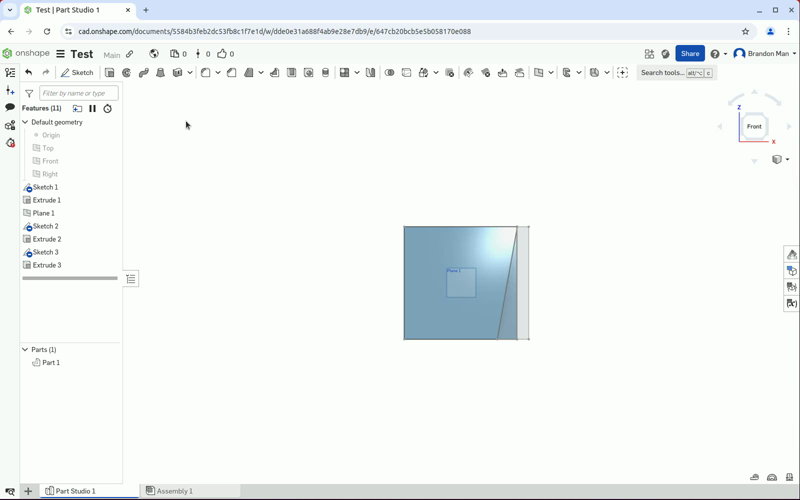
key(shift+h)
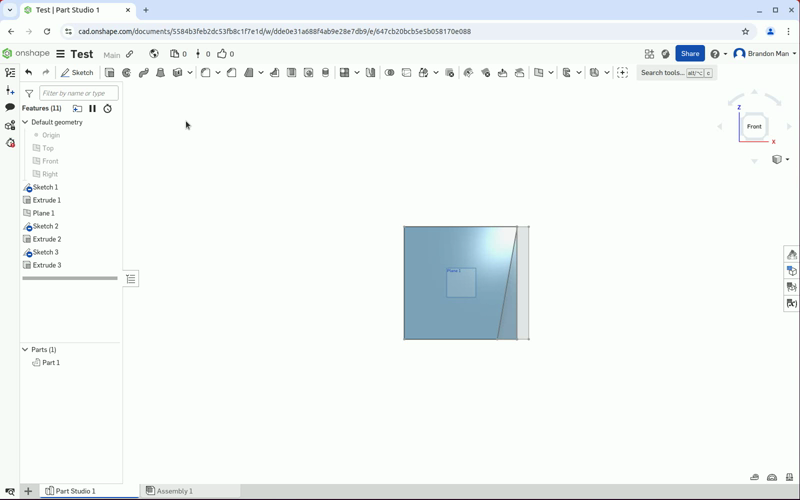
key(shift+7)
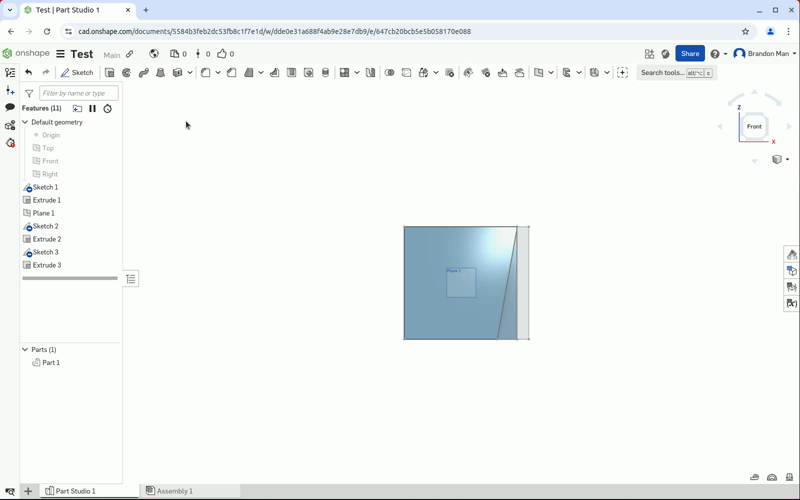
key(left, 2)
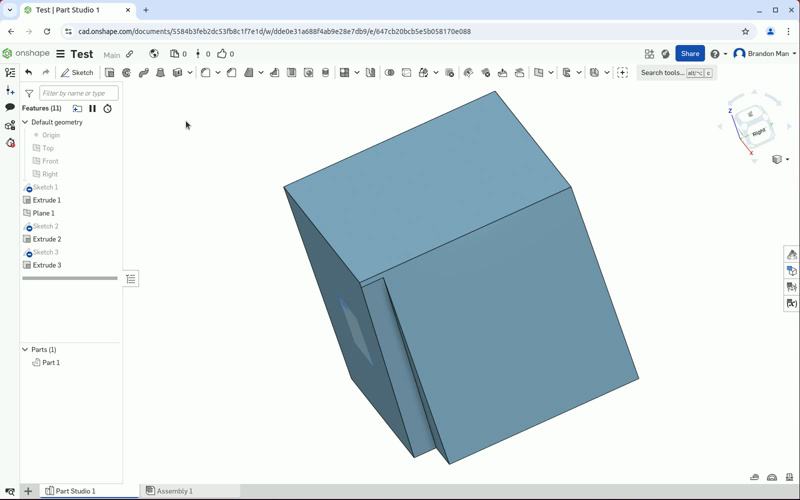
key(down, 2)
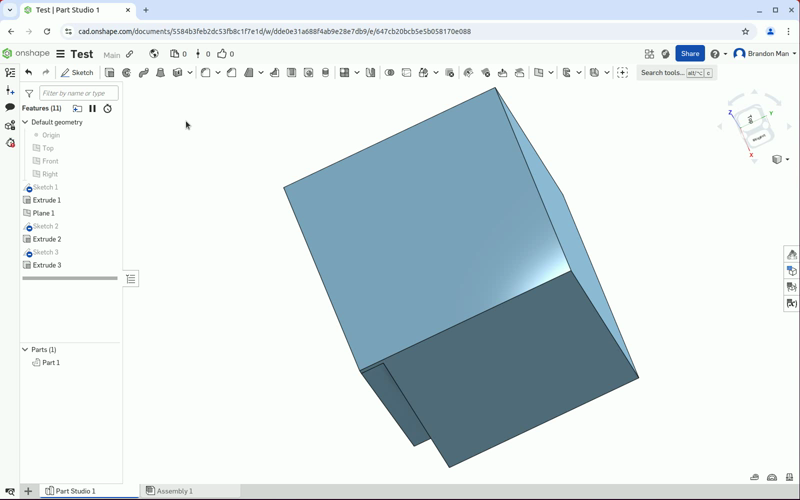
key(up, 2)
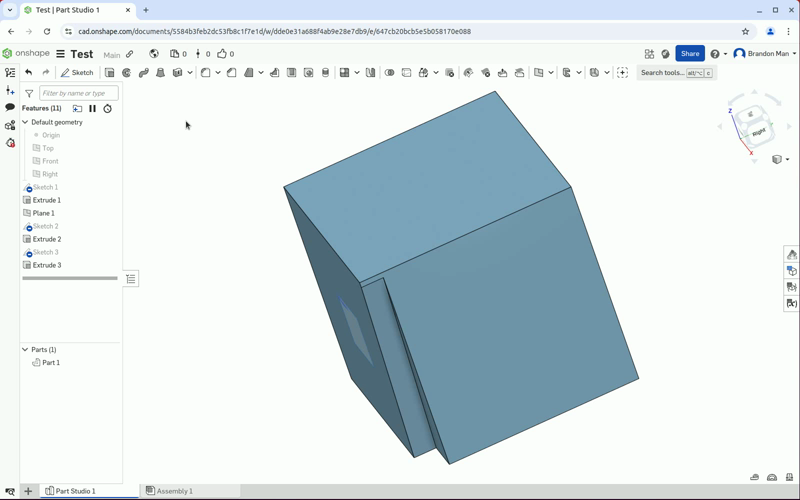
key(right, 2)
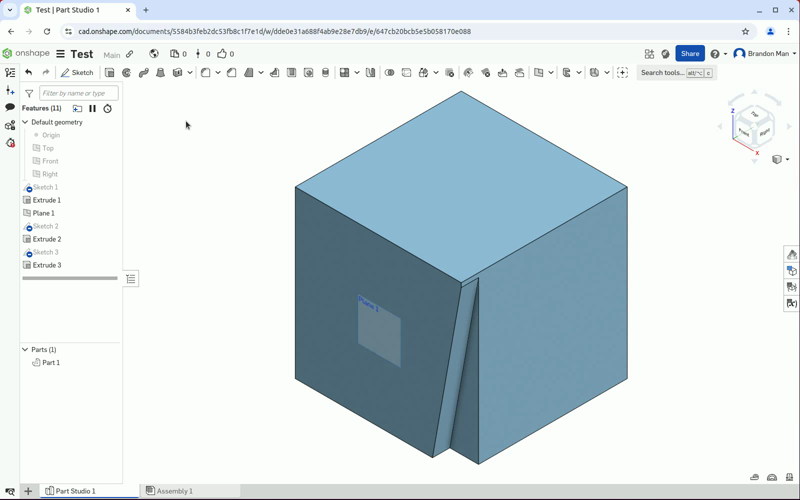
mouse_move(73, 189)
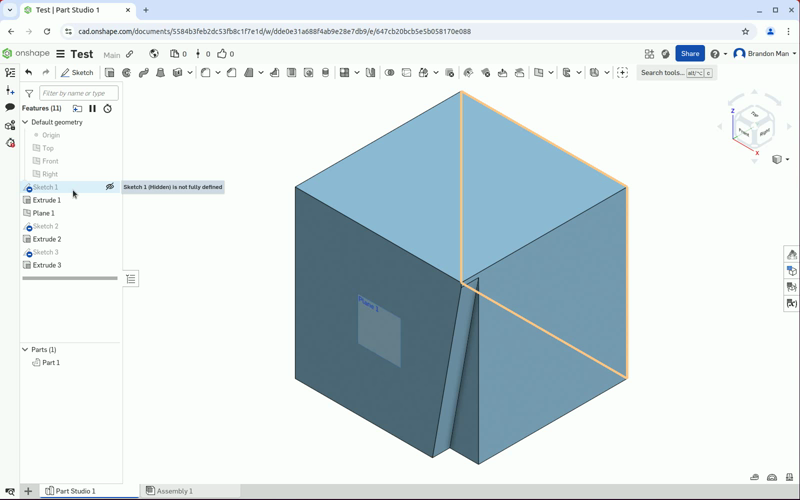
click(73, 189)